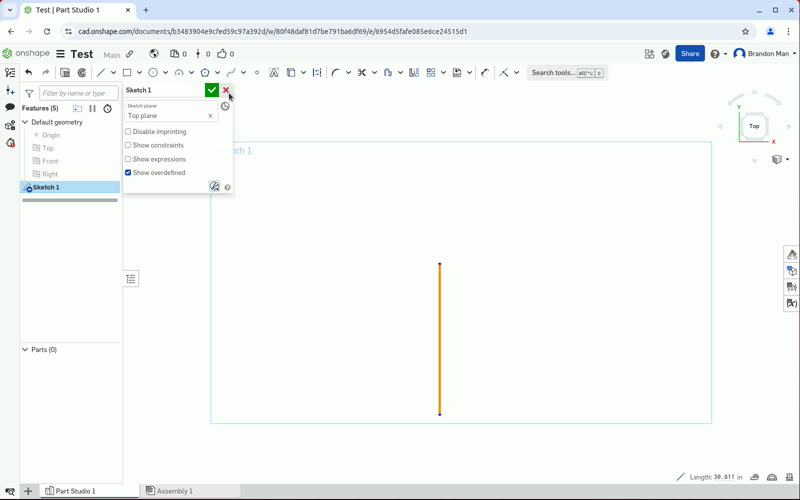
key(shift+h)
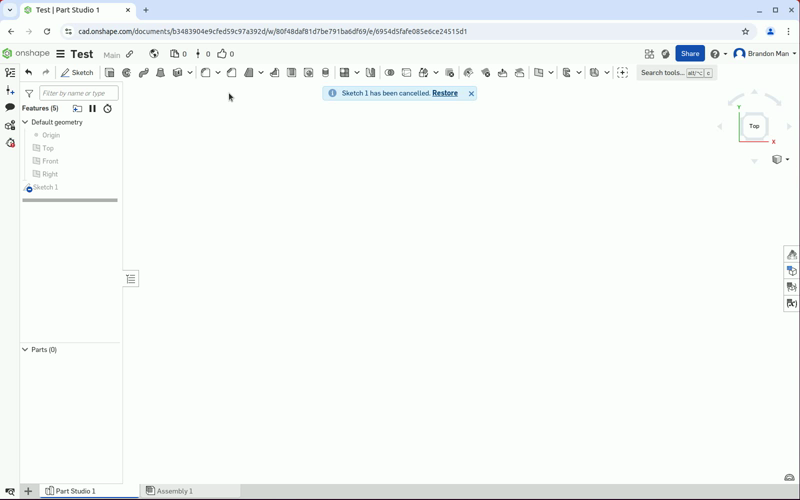
mouse_move(73, 352)
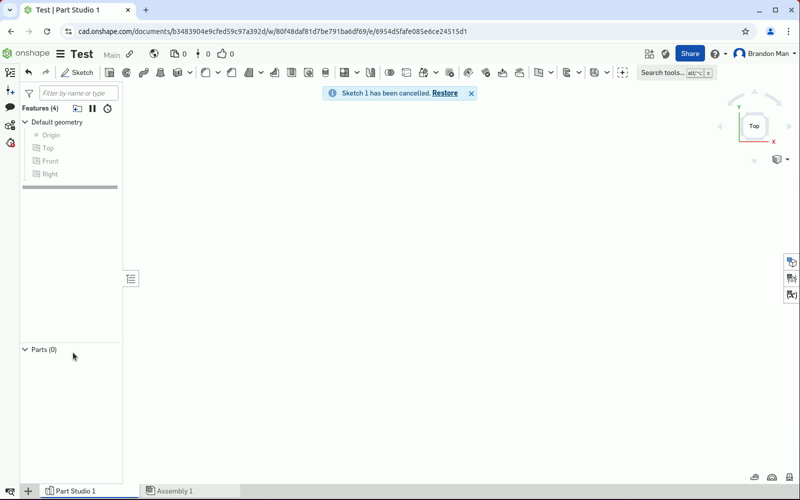
key(y)
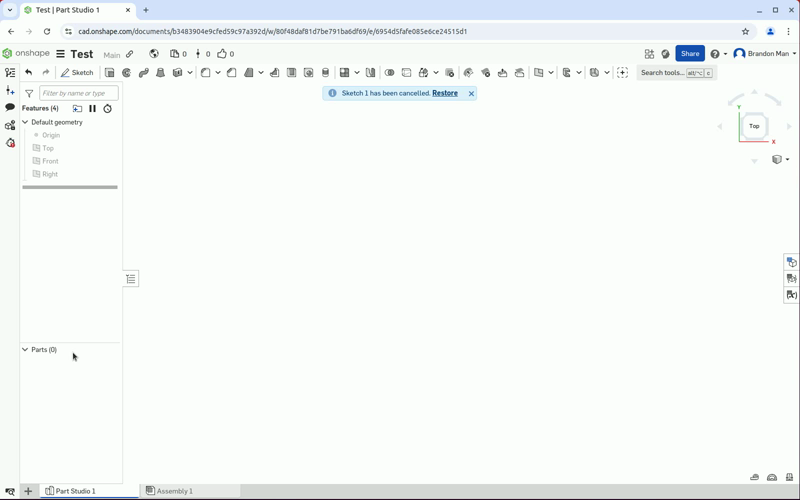
key(shift+p)
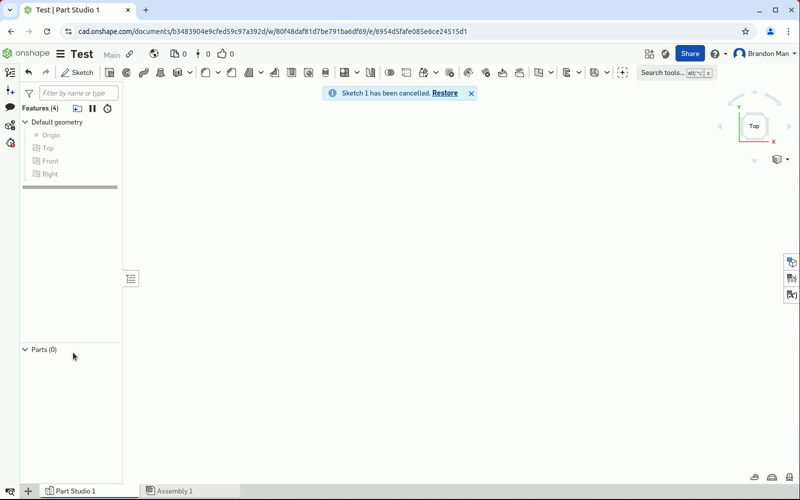
key(space)
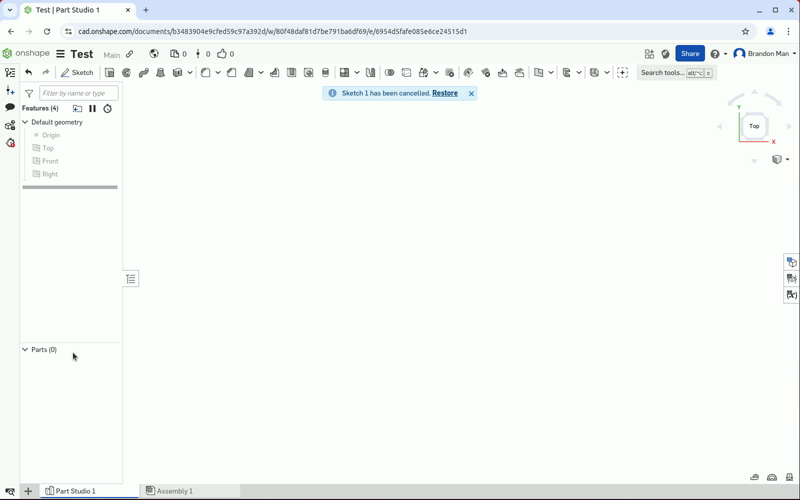
key_down(shift)
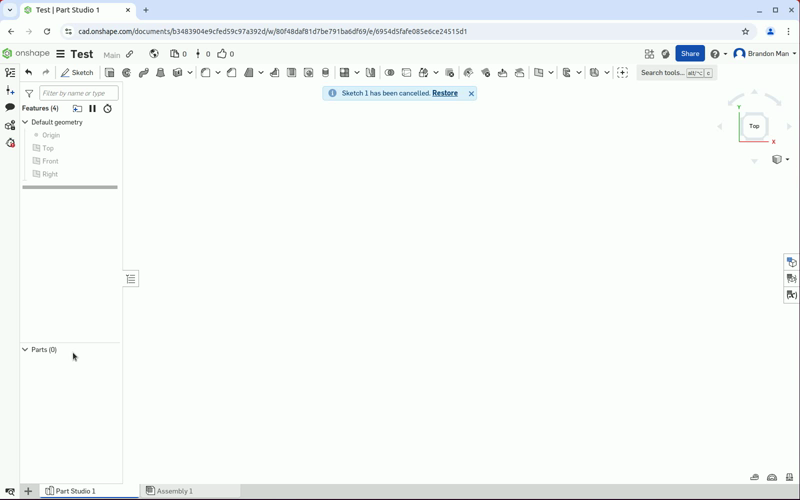
key(up)
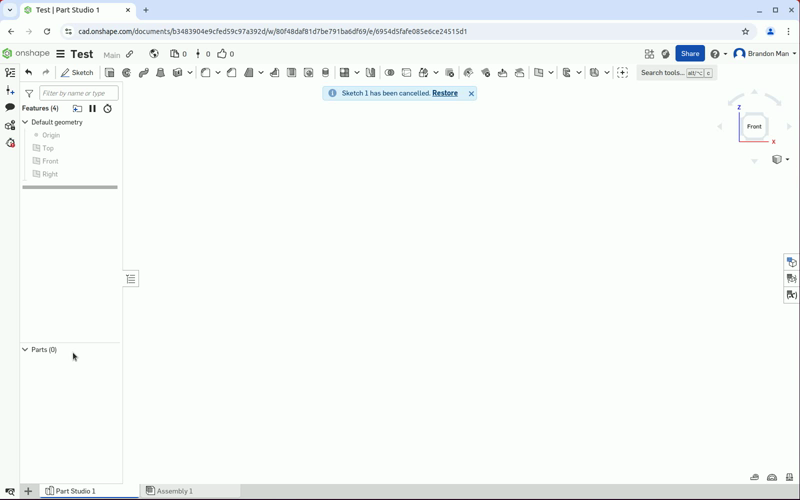
key_up(shift)
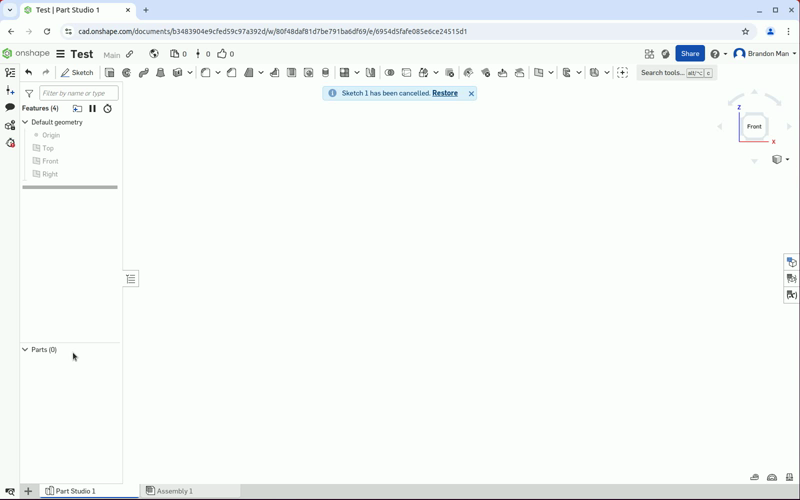
mouse_move(73, 352)
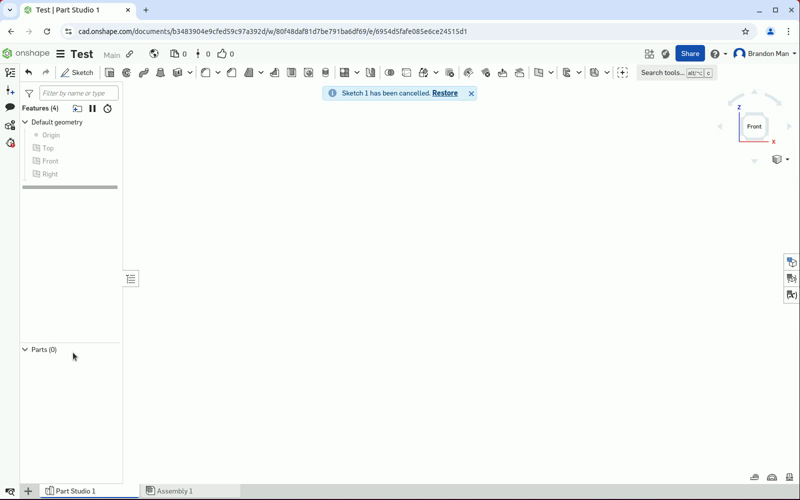
key(shift+y)
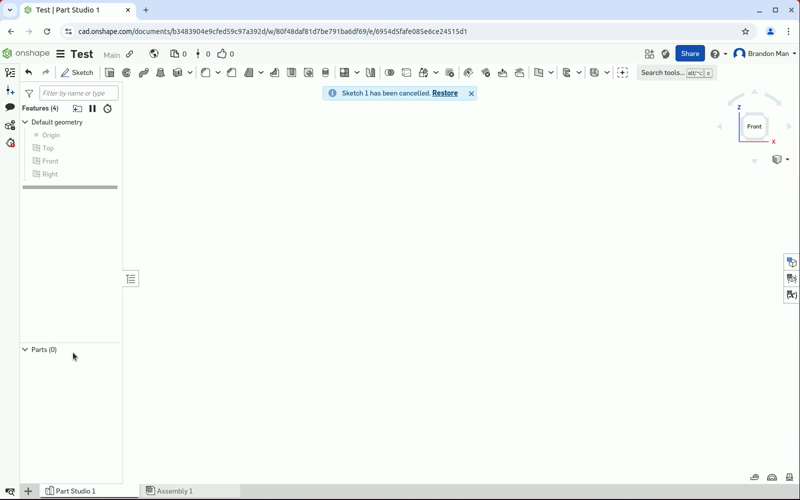
key(shift+s)
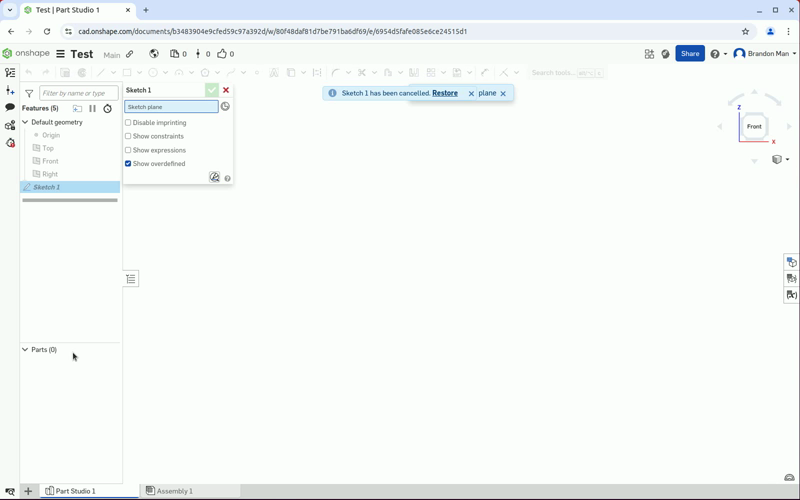
mouse_move(73, 163)
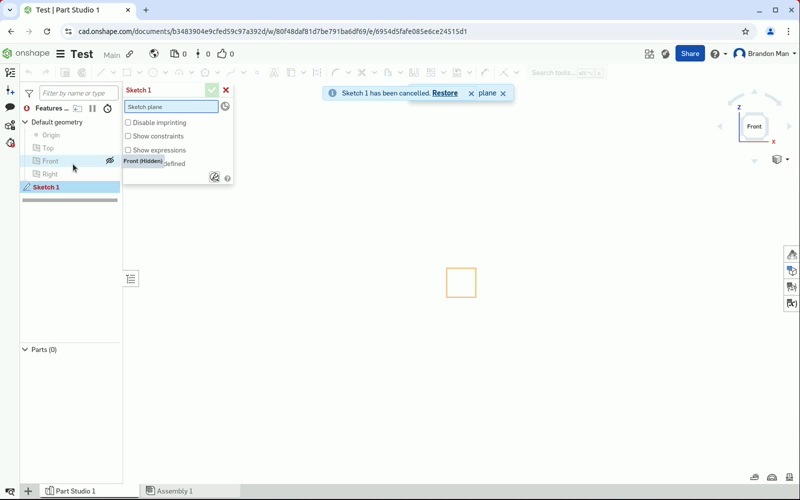
click(73, 163)
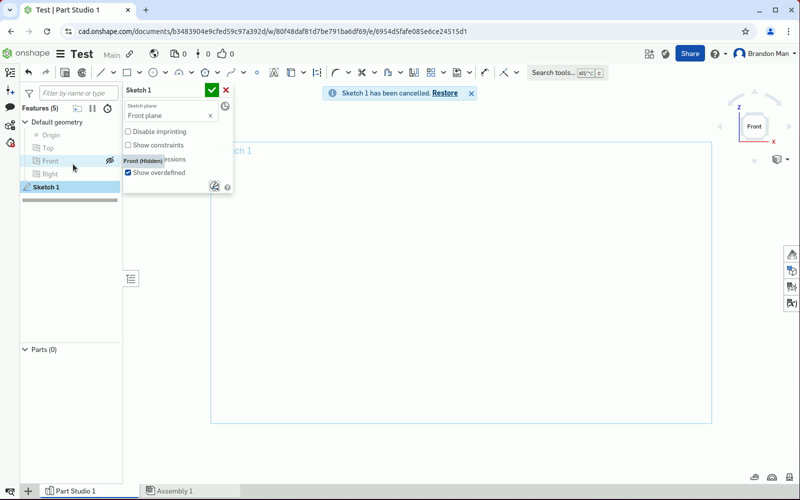
mouse_move(73, 352)
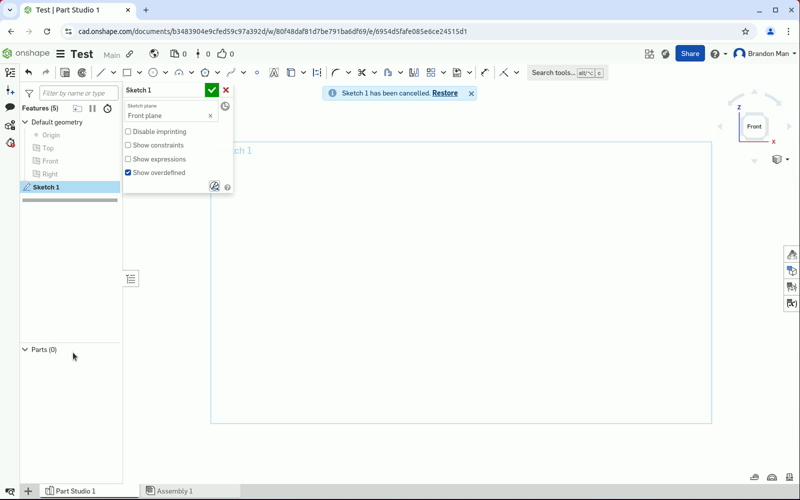
key(y)
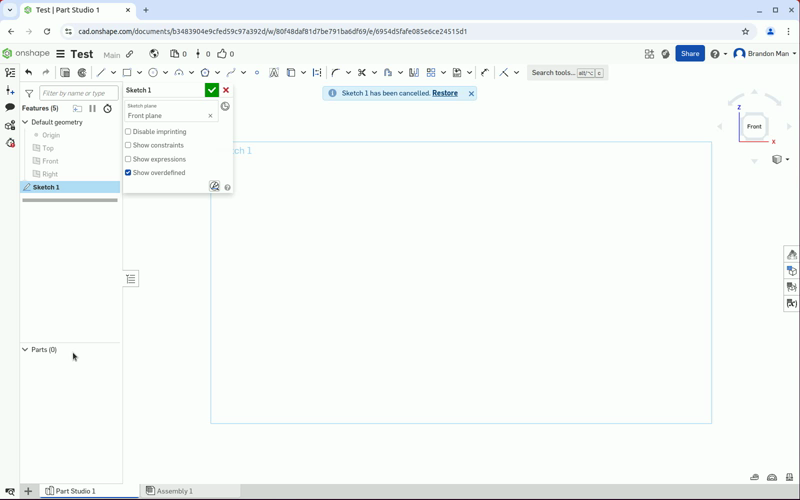
key(l)
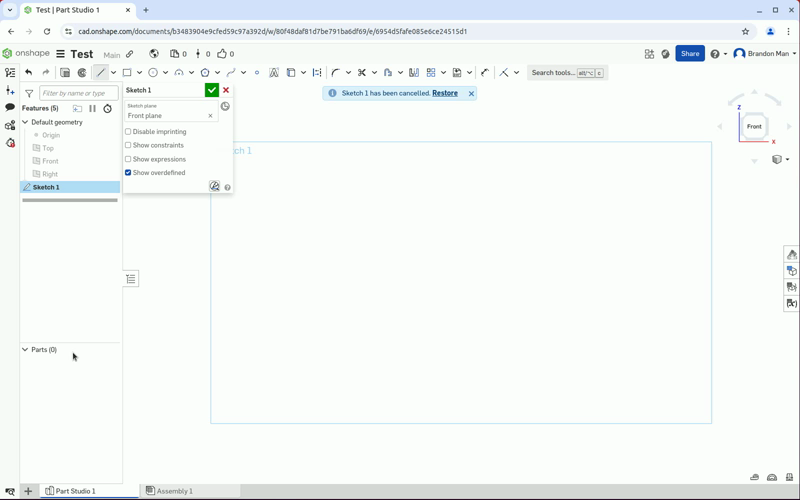
key_down(shift)
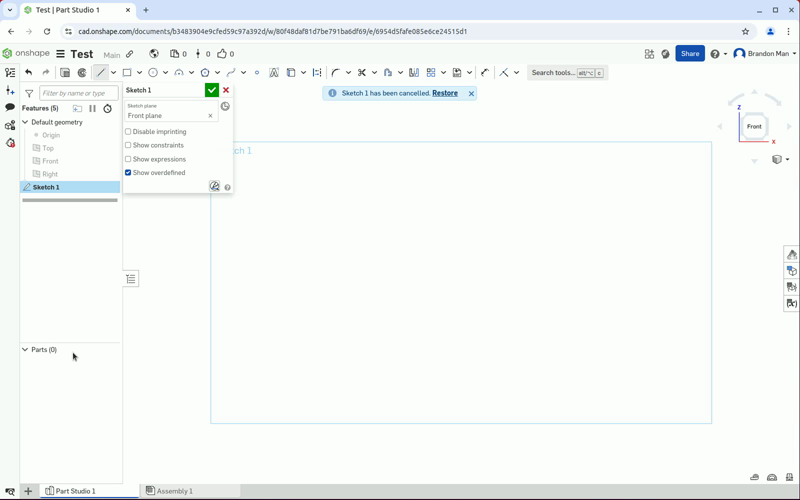
mouse_move(449, 295)
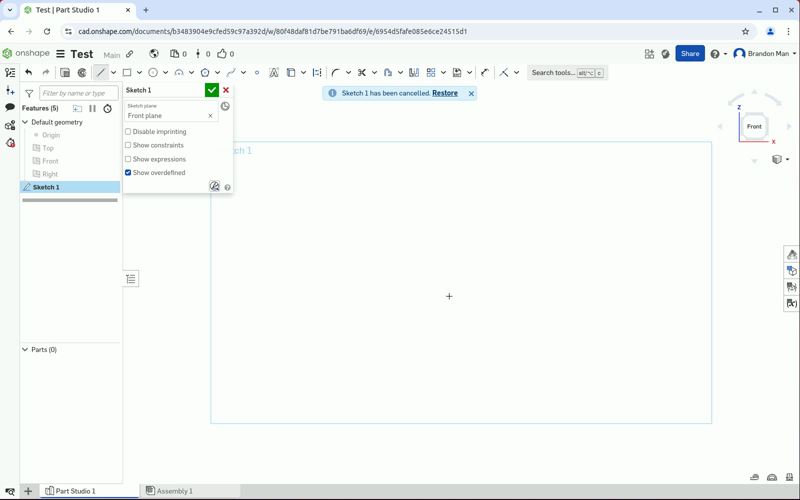
click(449, 295)
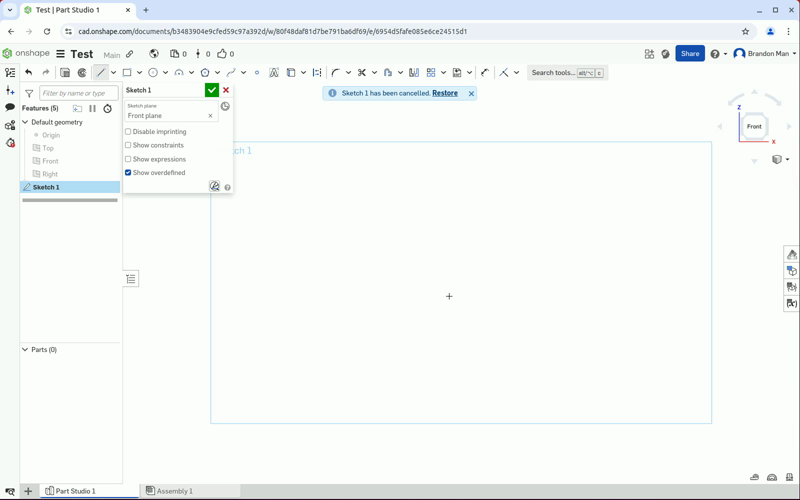
key_up(shift)
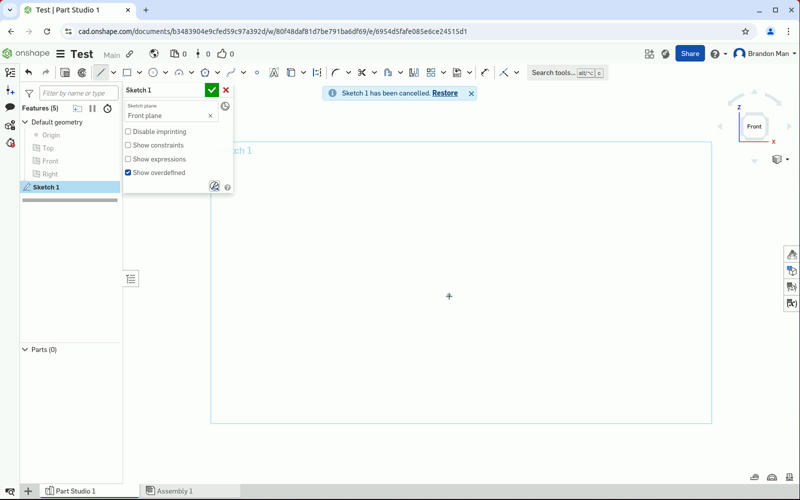
key_down(shift)
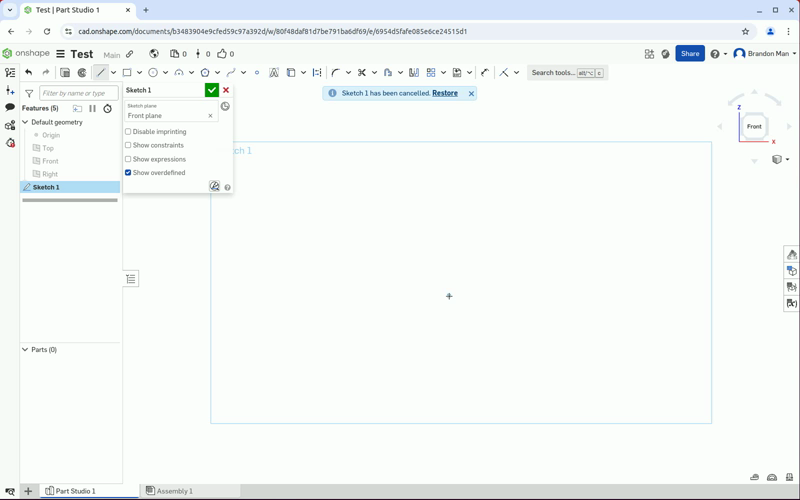
mouse_move(573, 295)
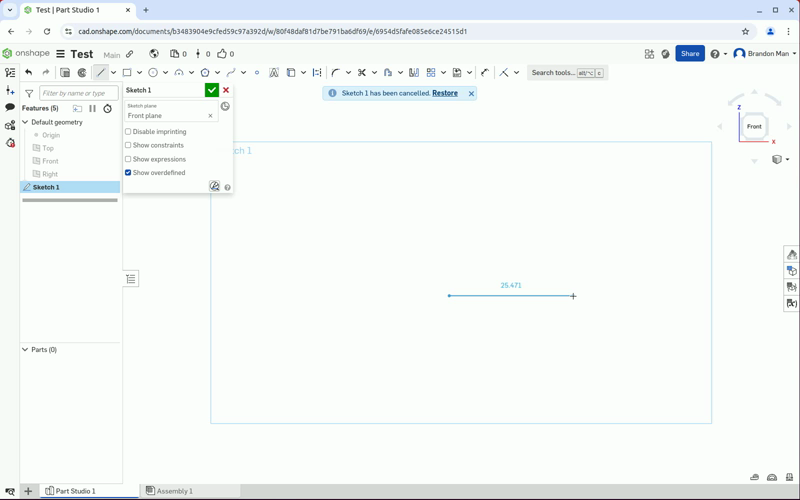
click(573, 295)
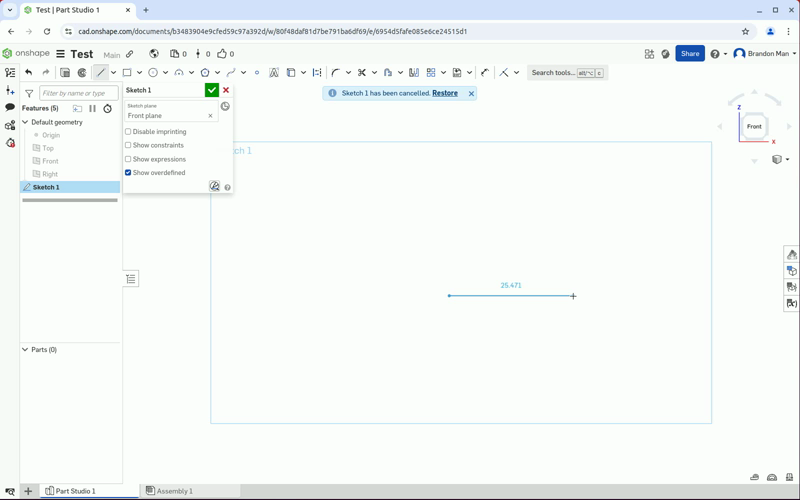
key_up(shift)
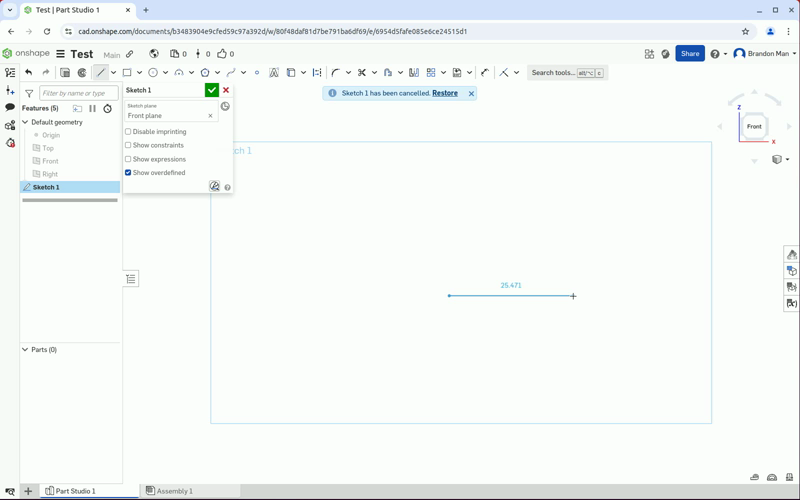
key_down(shift)
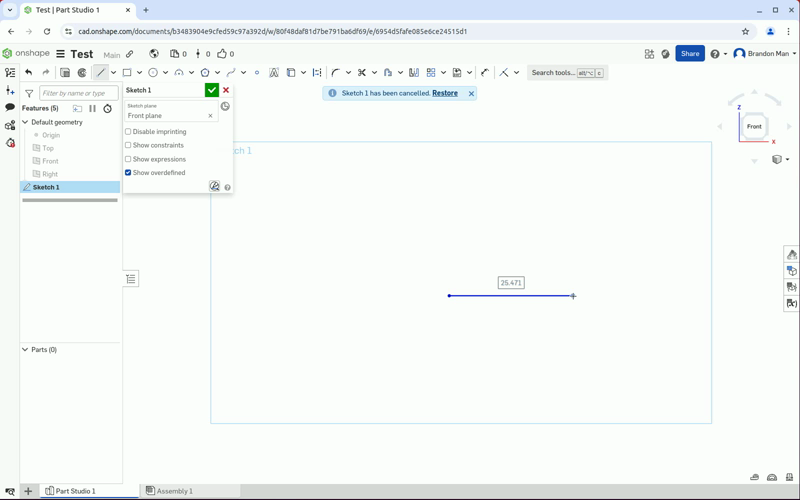
mouse_move(589, 295)
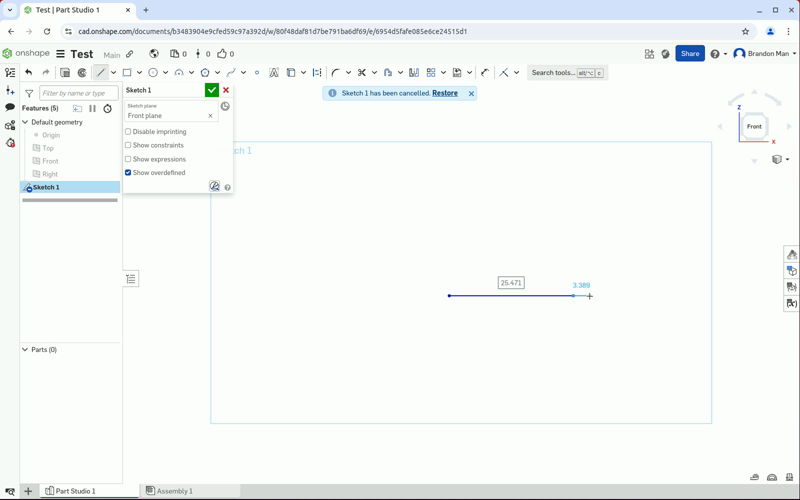
mouse_move(573, 260)
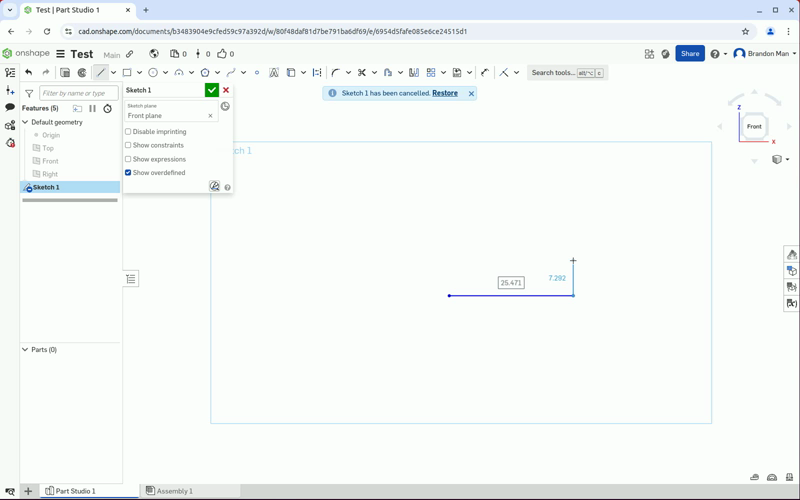
click(573, 260)
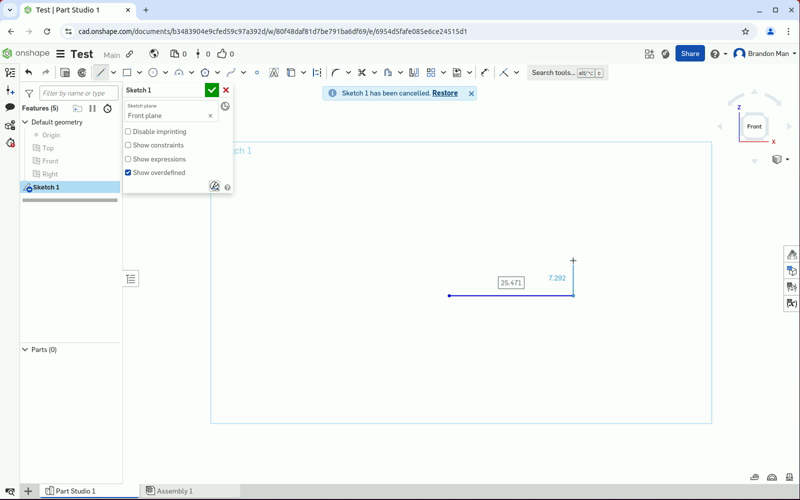
key_up(shift)
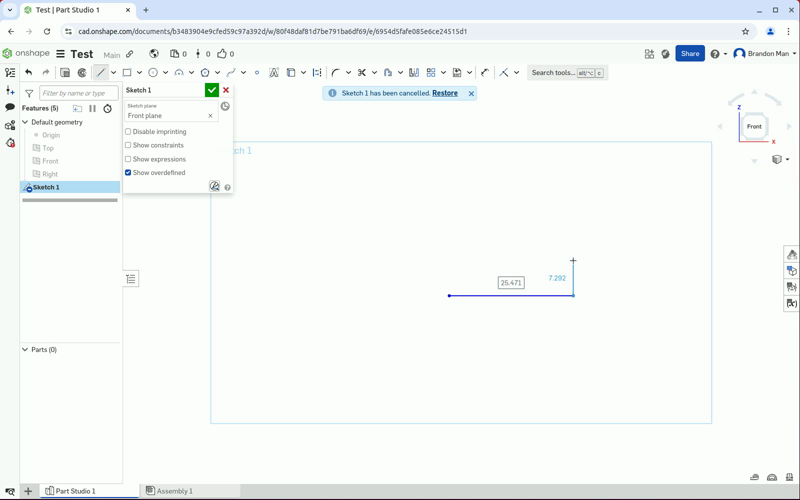
key_down(shift)
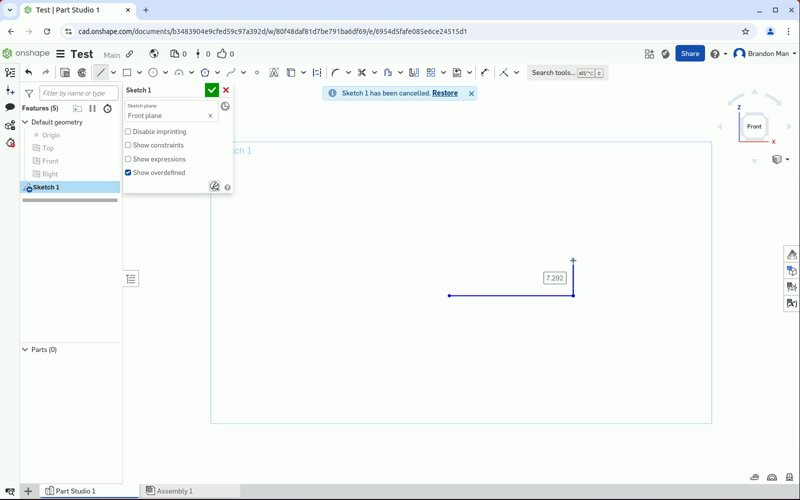
mouse_move(449, 260)
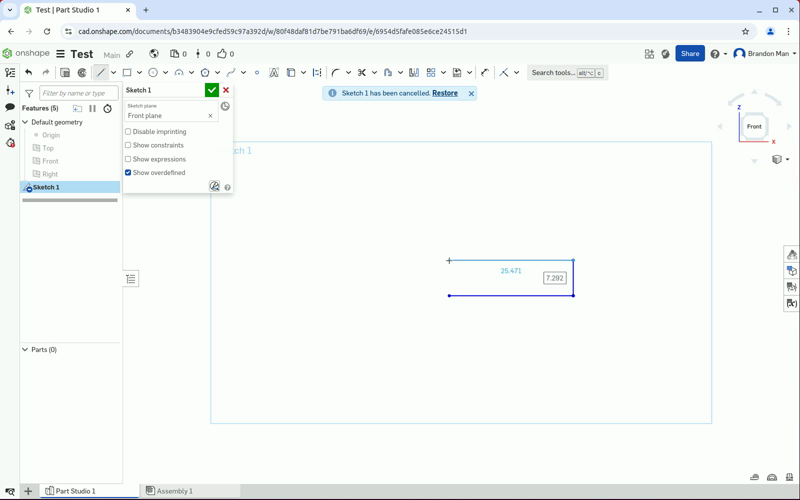
click(449, 260)
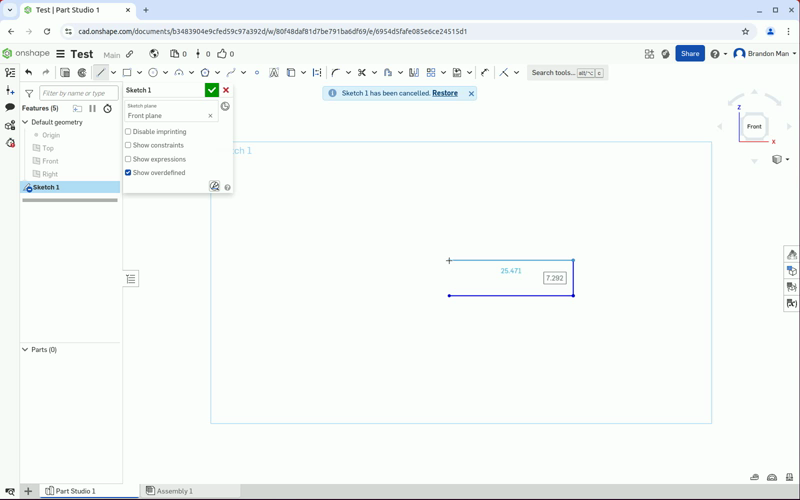
key_up(shift)
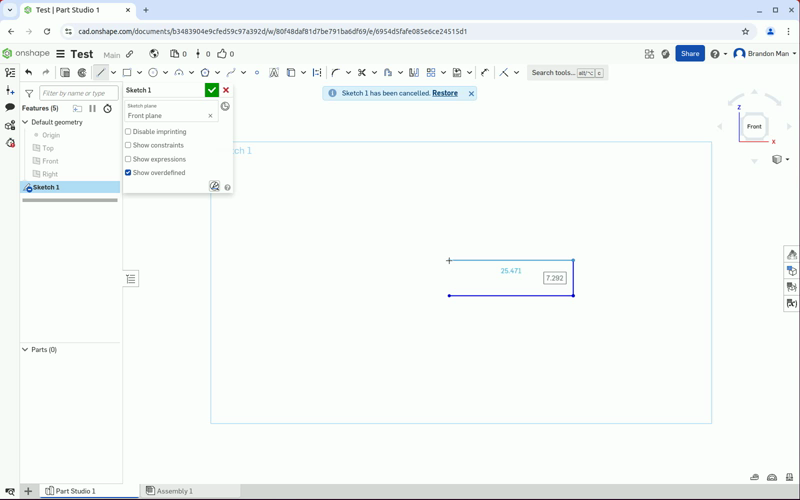
mouse_move(479, 260)
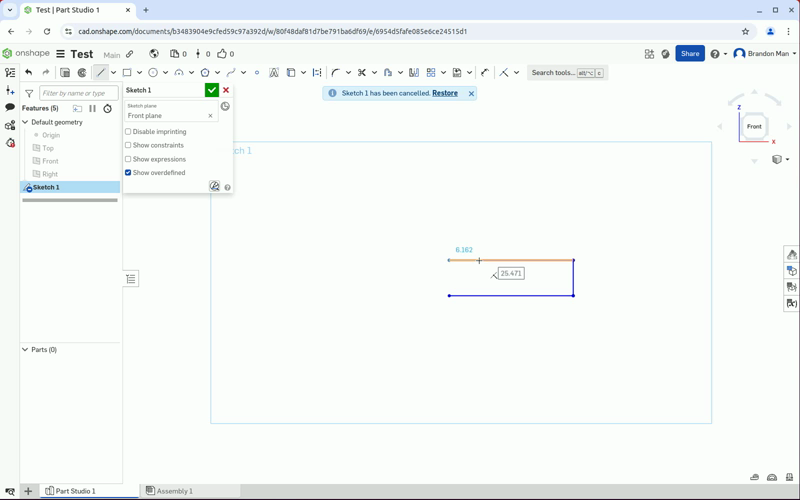
key_down(shift)
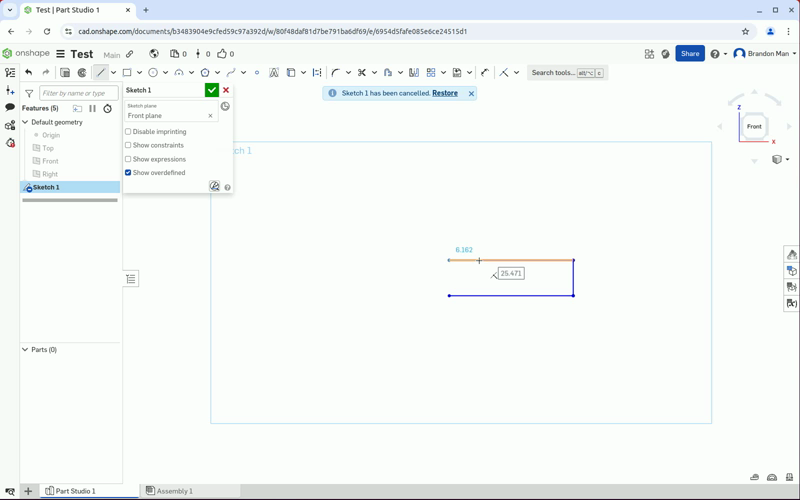
mouse_move(449, 295)
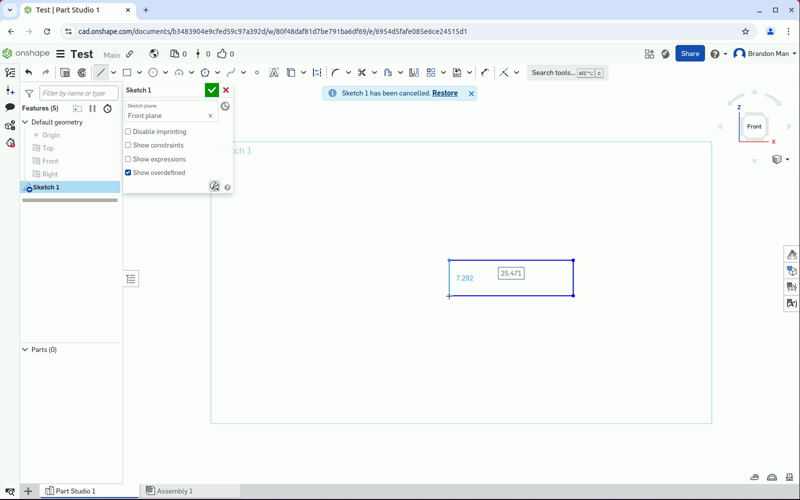
key_up(shift)
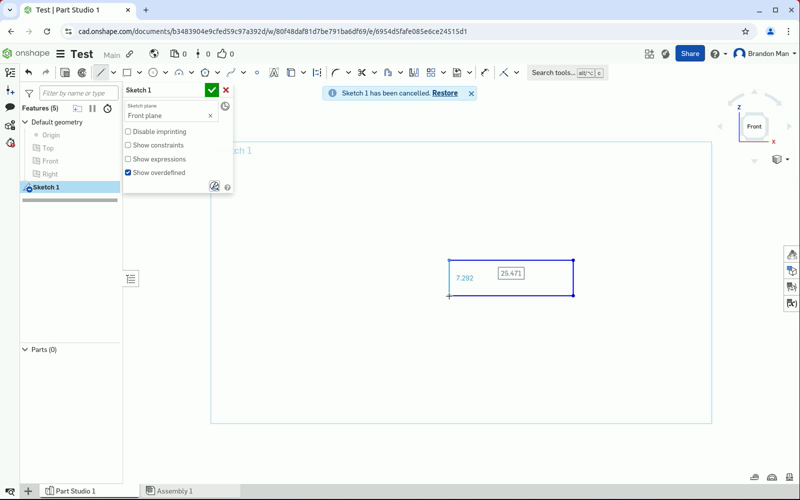
click(449, 295)
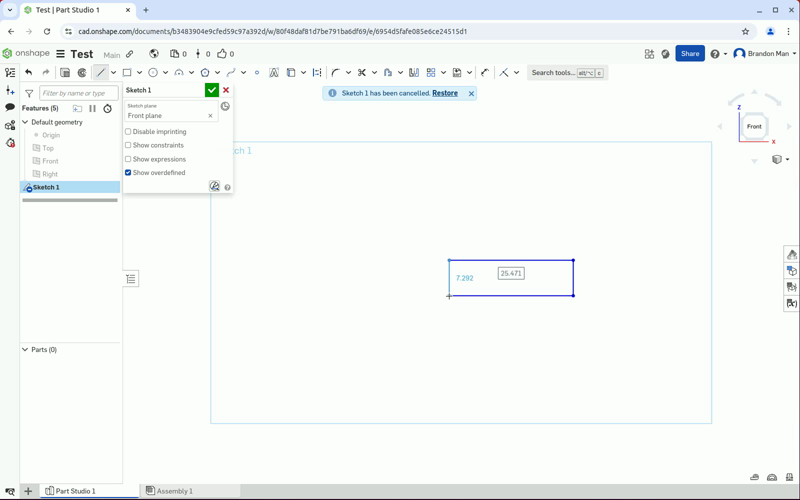
key(esc)
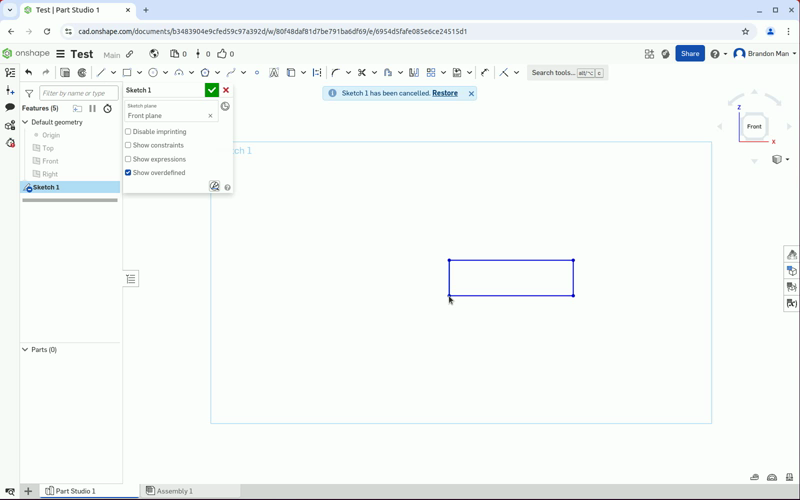
key(c)
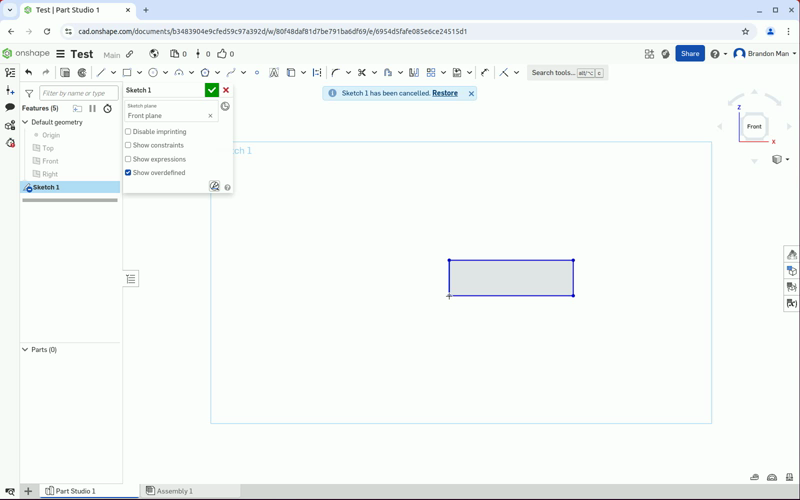
key_down(shift)
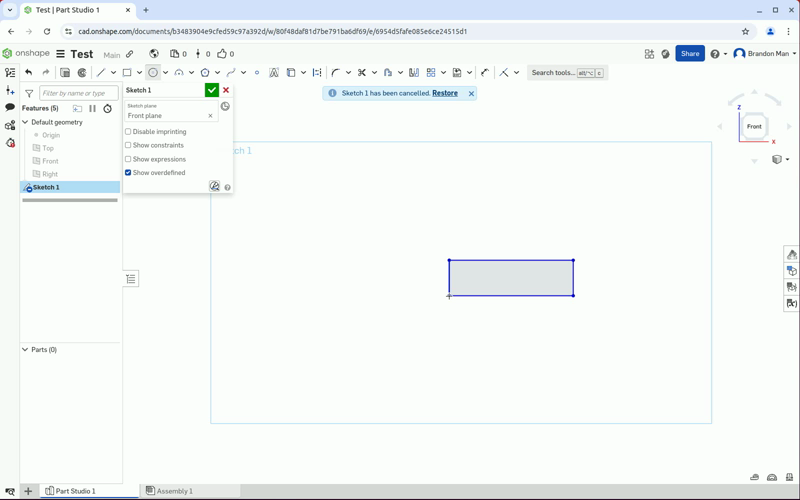
mouse_move(460, 282)
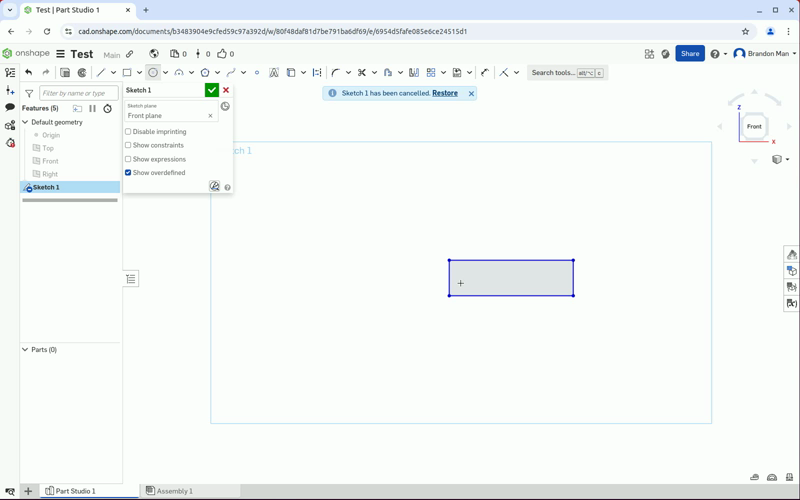
click(460, 282)
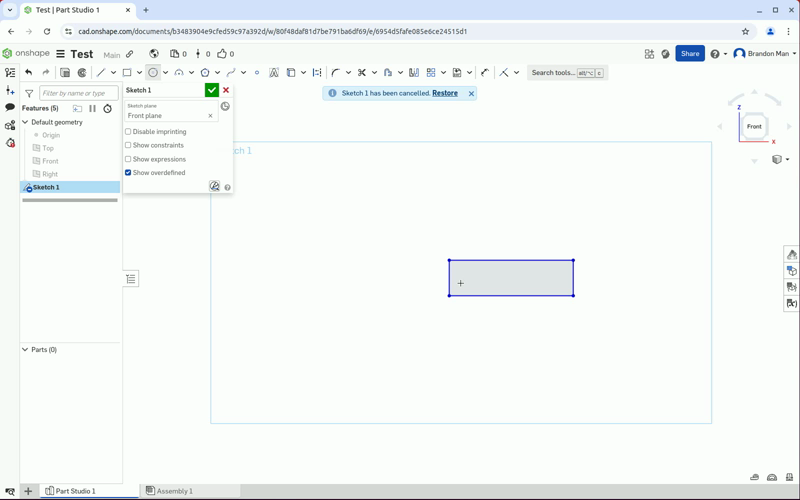
key_up(shift)
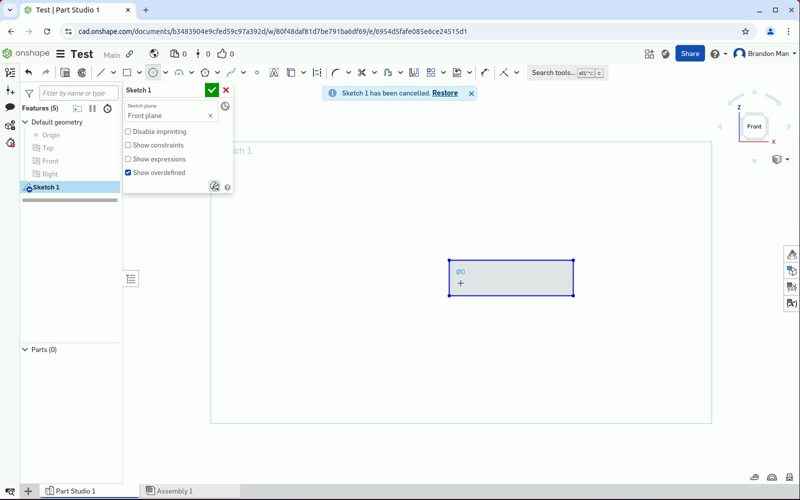
mouse_move(465, 282)
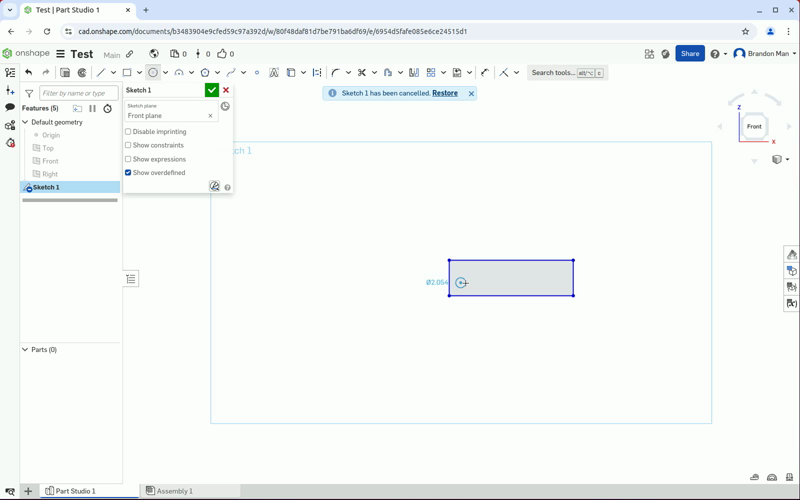
click(465, 282)
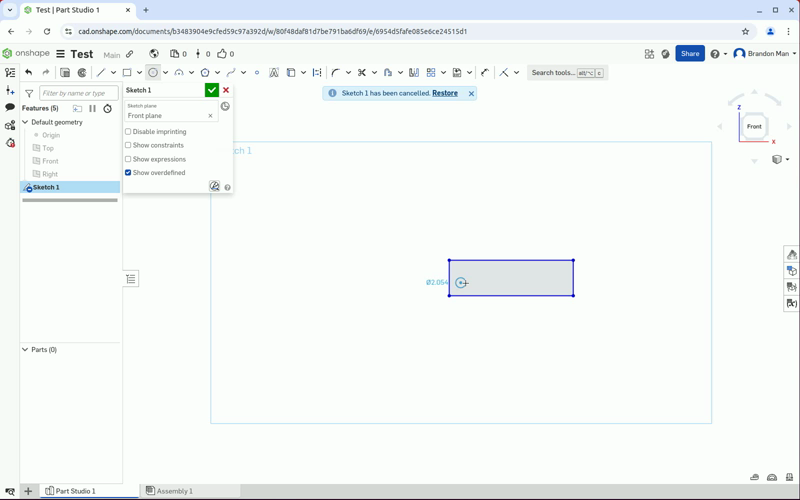
key(esc)
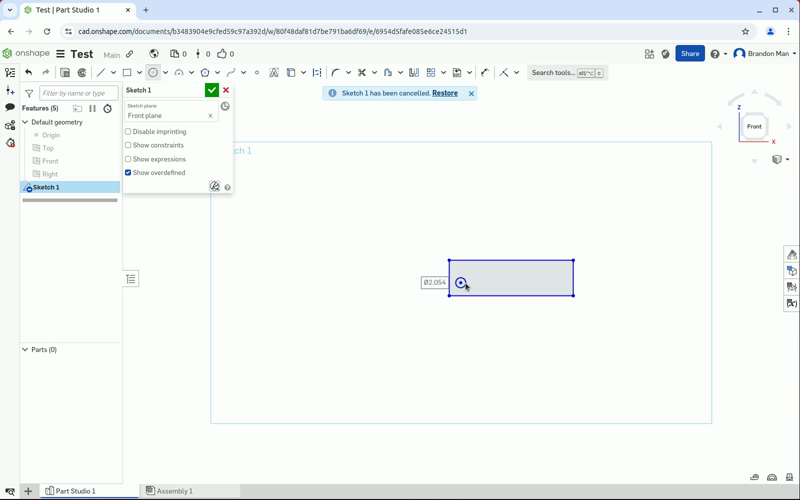
mouse_move(521, 277)
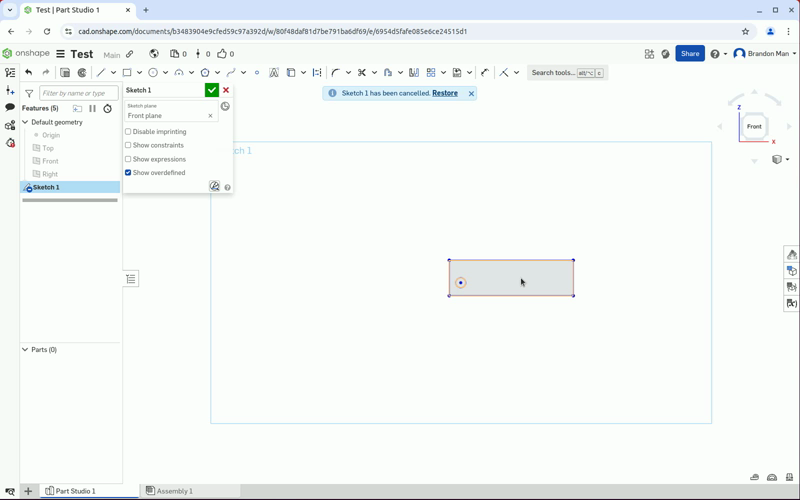
click(521, 277)
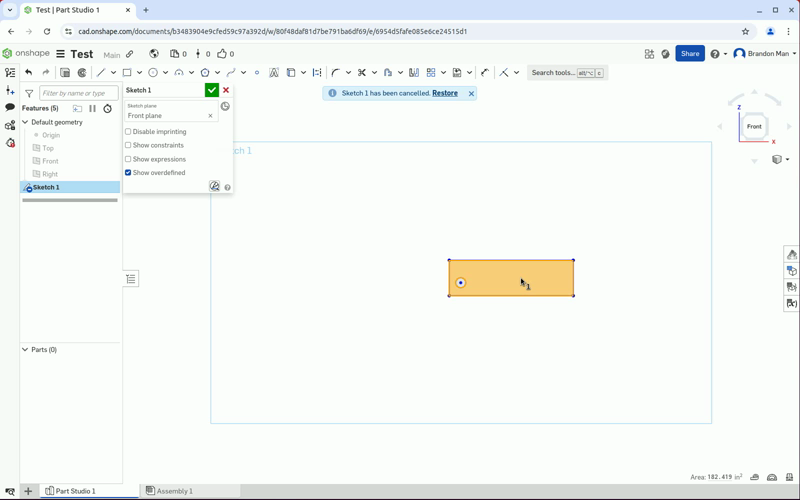
mouse_move(73, 352)
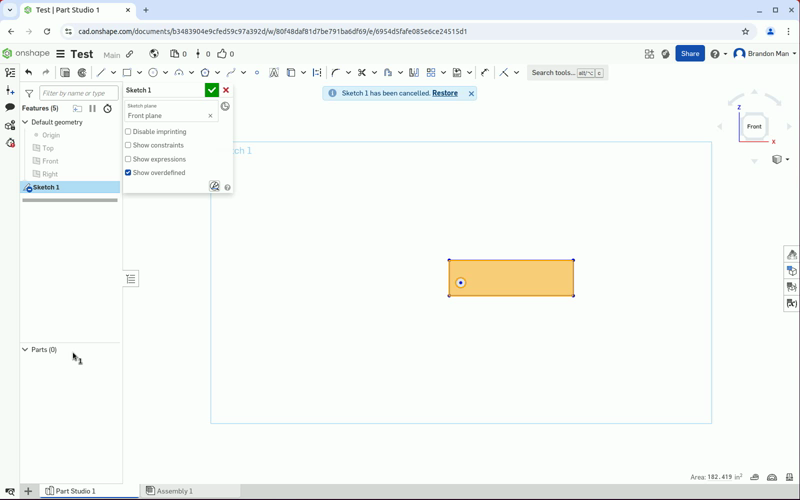
key(shift+y)
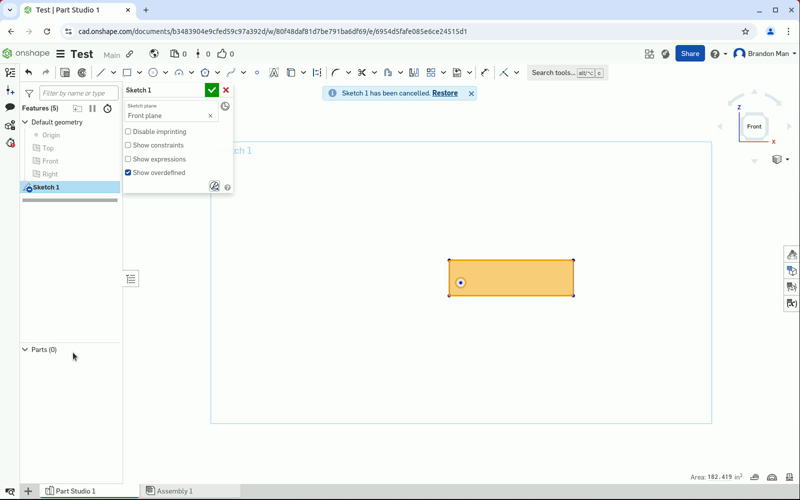
key(shift+e)
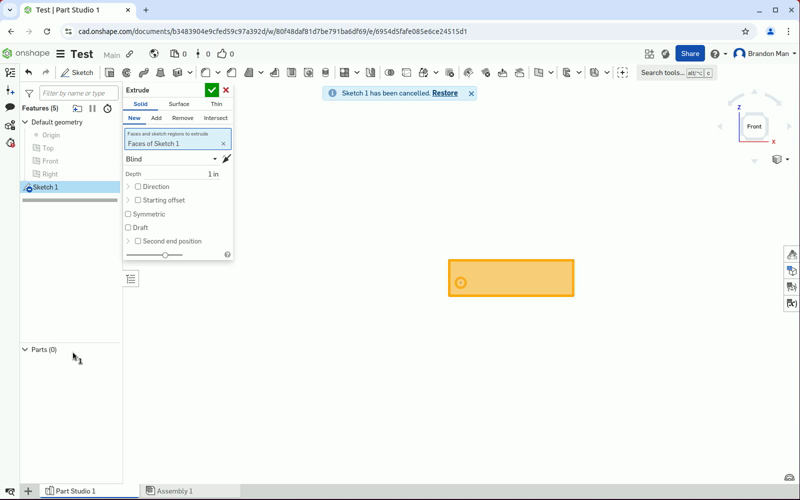
mouse_move(143, 106)
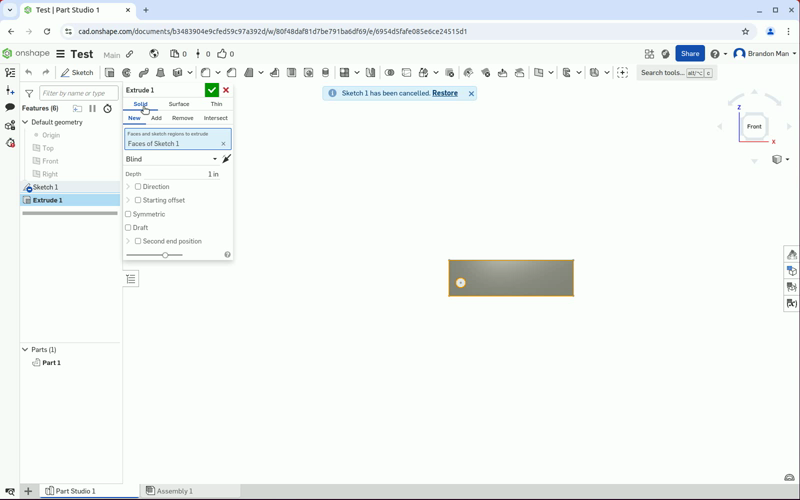
click(143, 106)
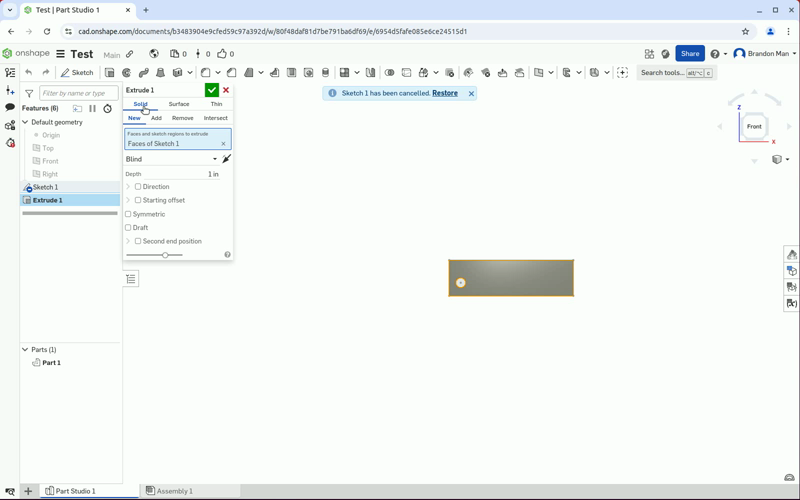
mouse_move(137, 120)
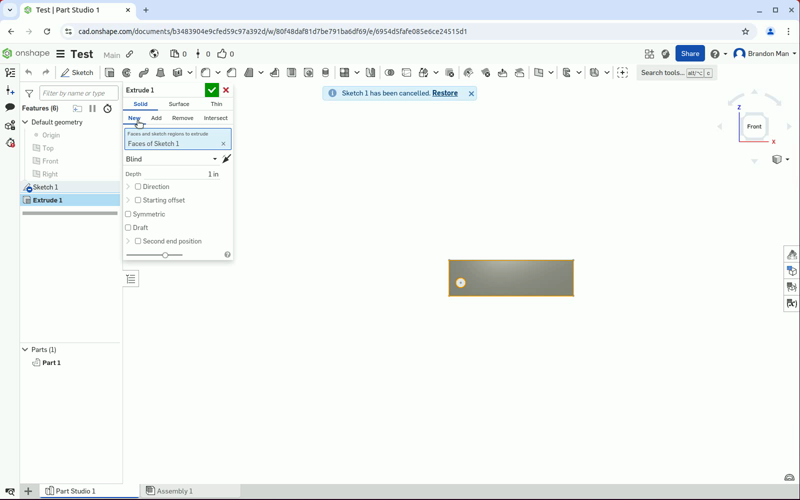
click(137, 120)
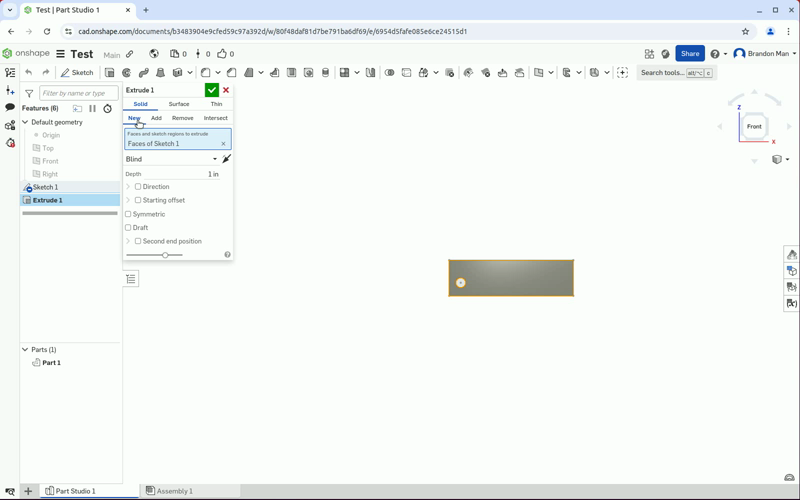
key(tab, 4)
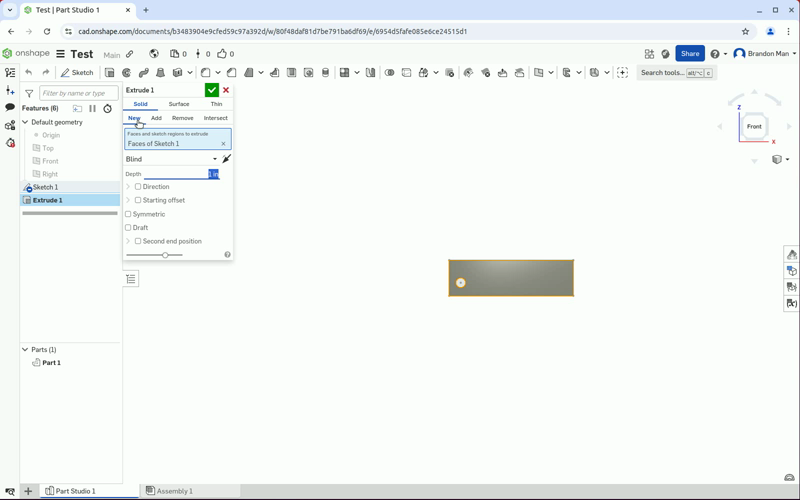
text(0.481)
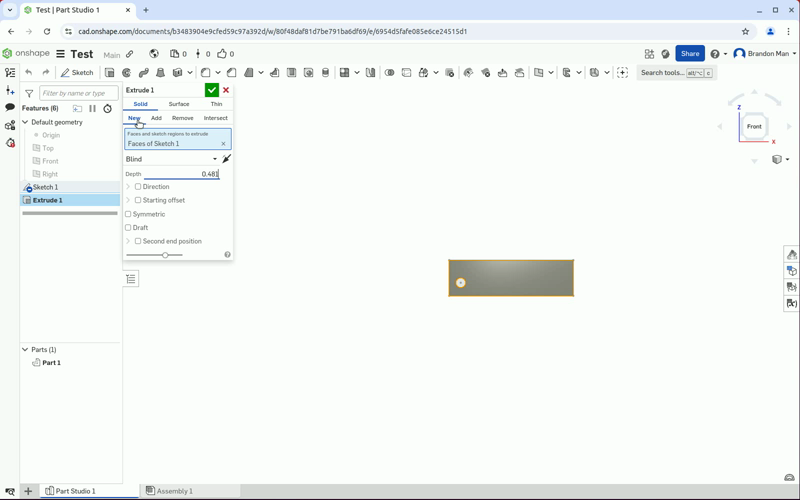
key(enter)
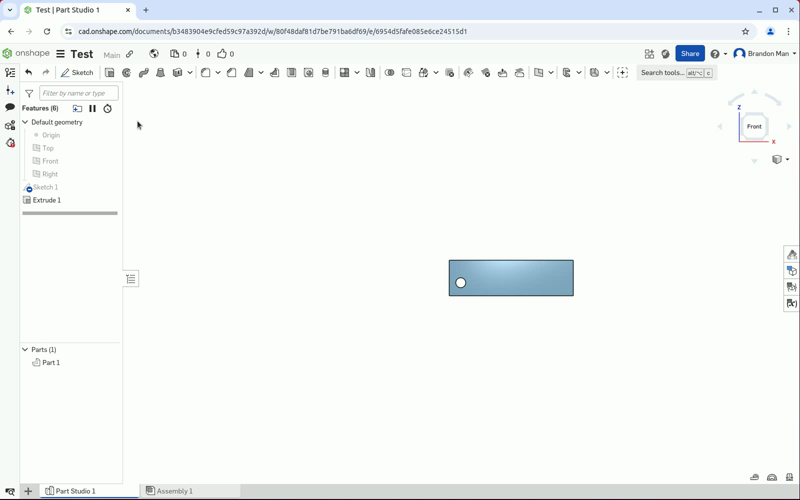
key(shift+h)
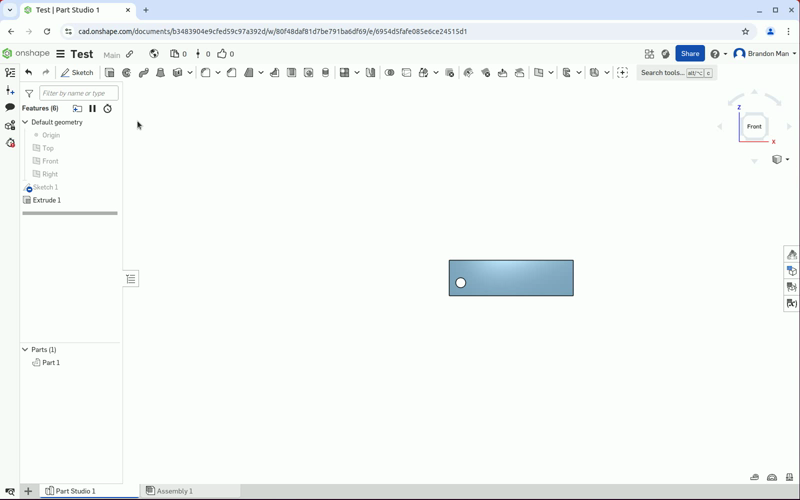
key(shift+h)
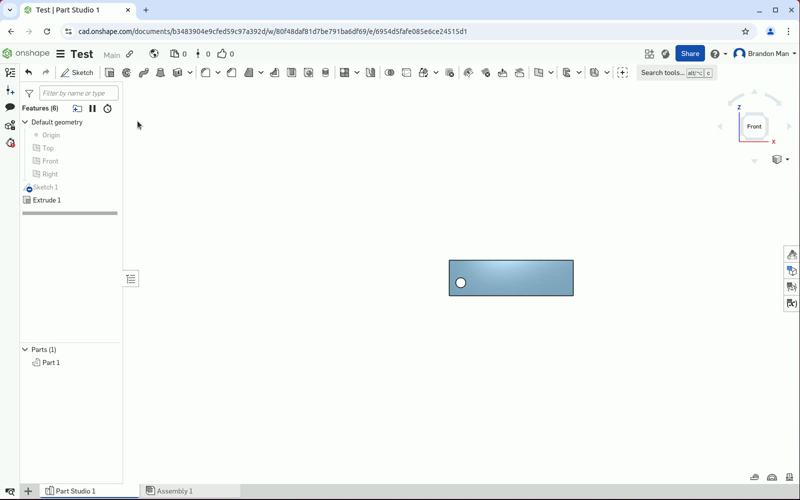
mouse_move(73, 189)
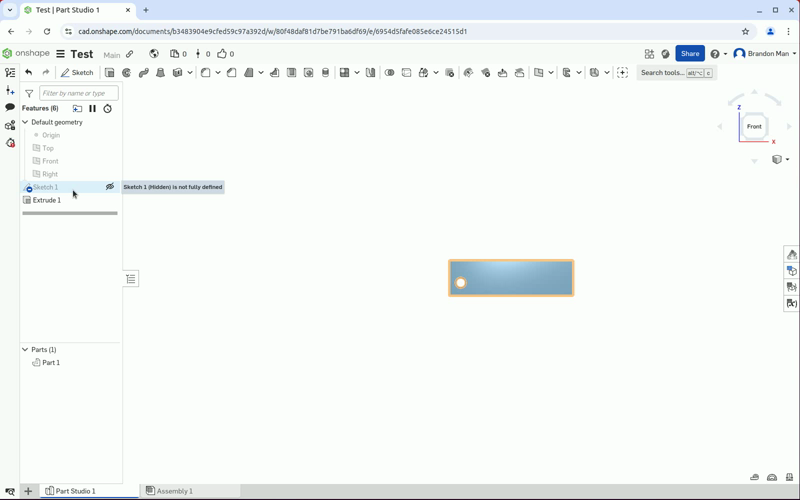
click(73, 189)
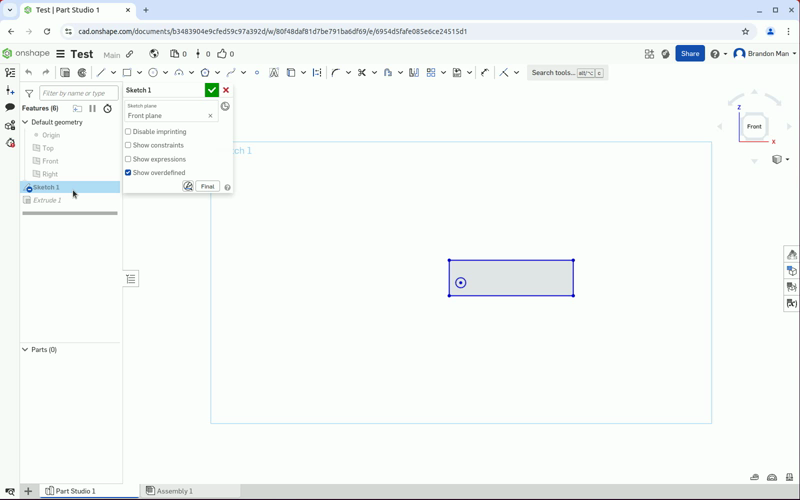
mouse_move(229, 92)
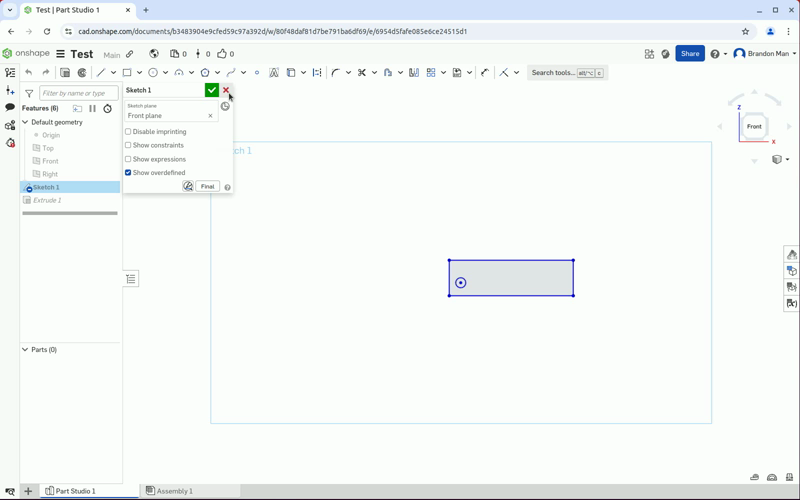
click(229, 92)
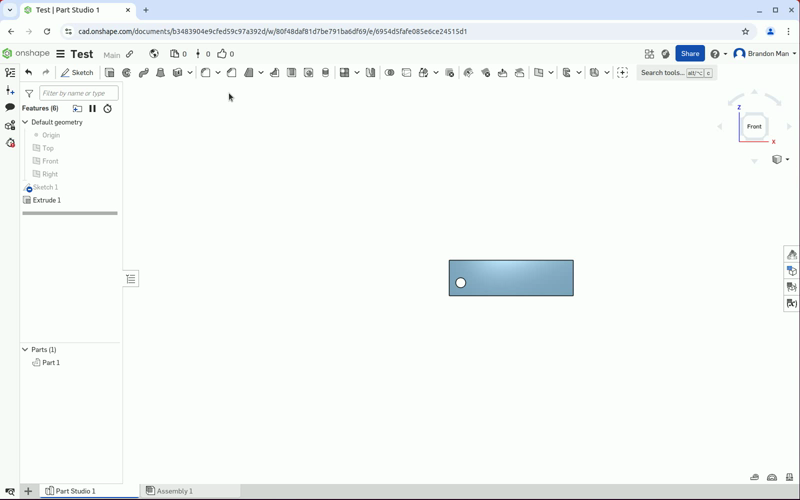
mouse_move(541, 75)
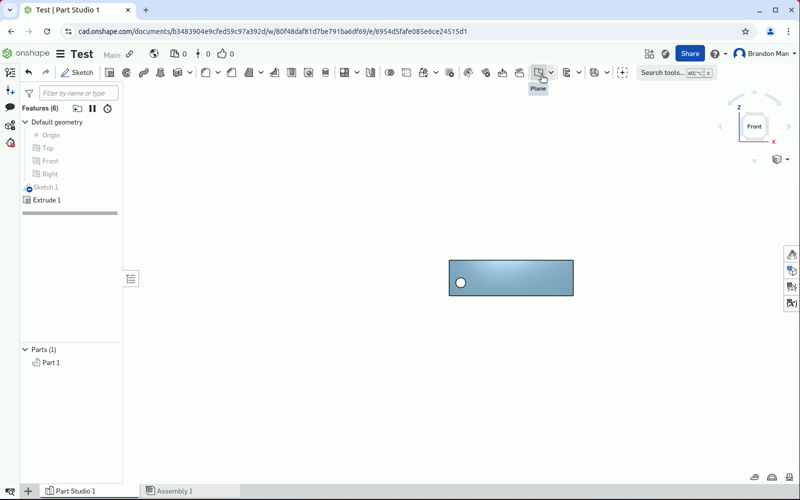
click(541, 75)
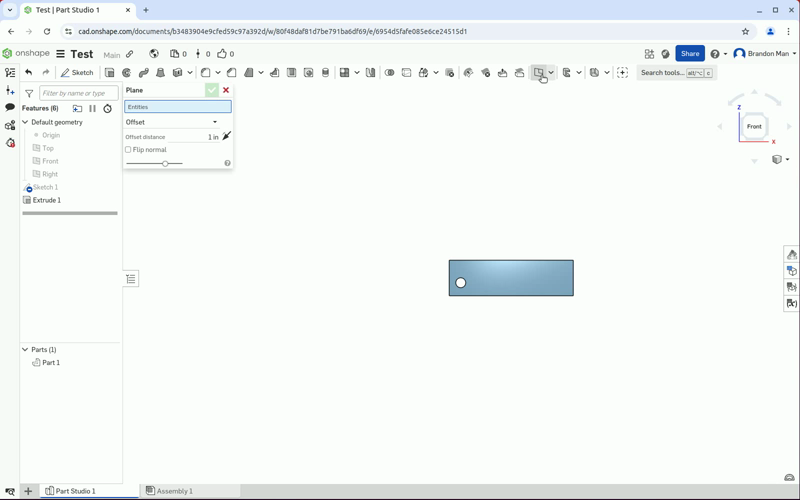
mouse_move(73, 163)
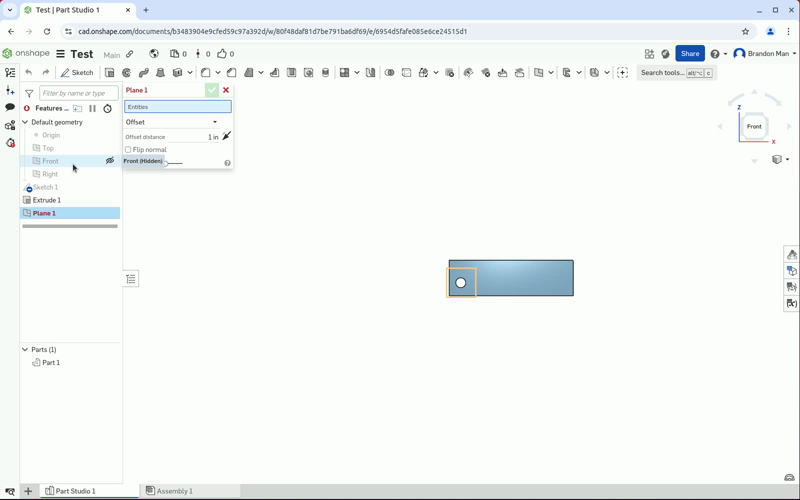
click(73, 163)
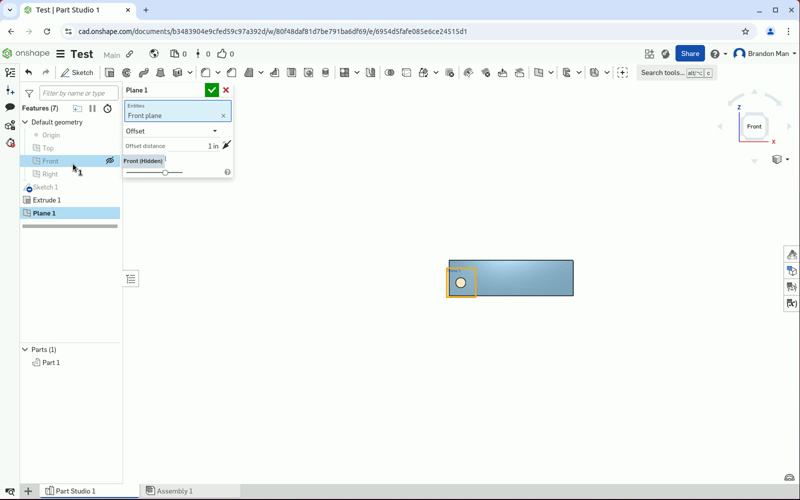
key(tab, 2)
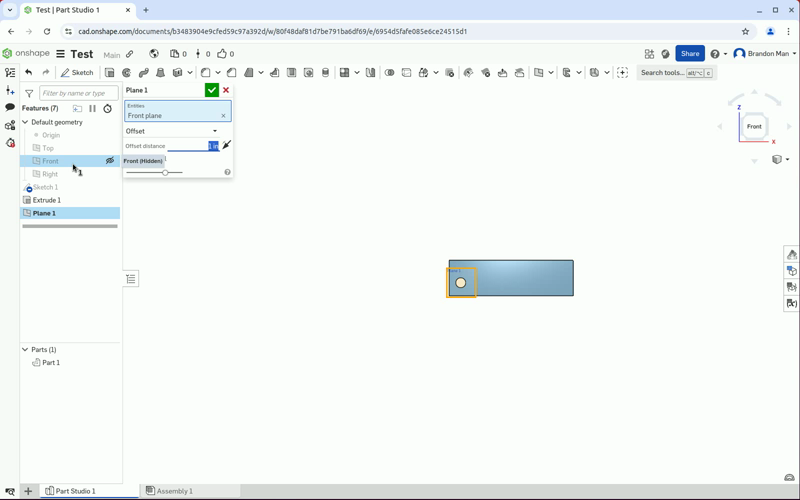
text(0.493)
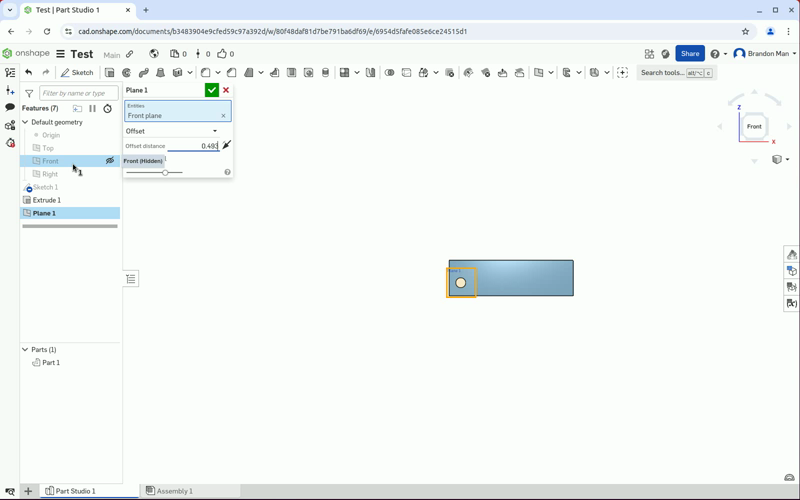
key(enter, 2)
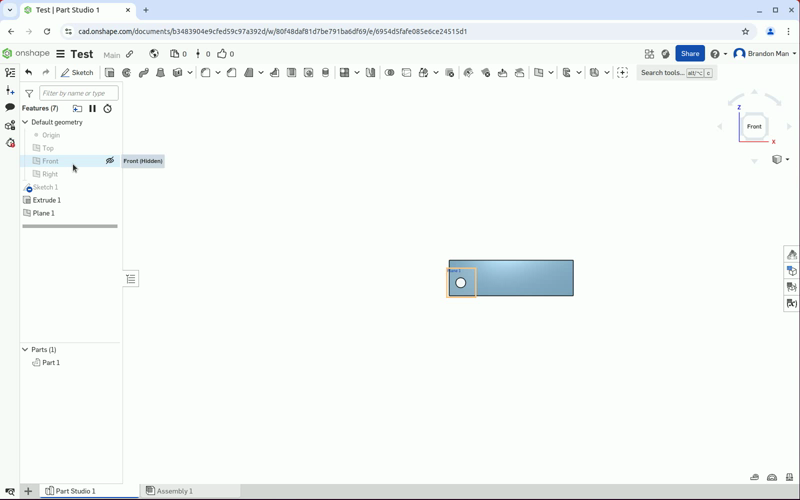
key(shift+s)
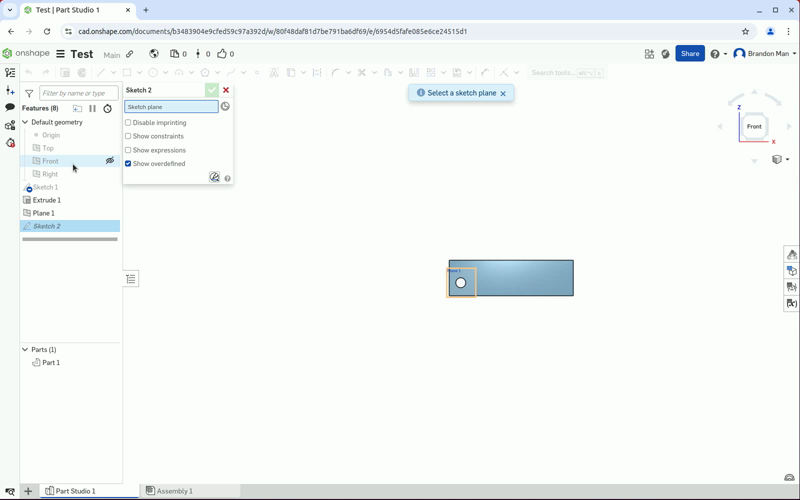
mouse_move(73, 215)
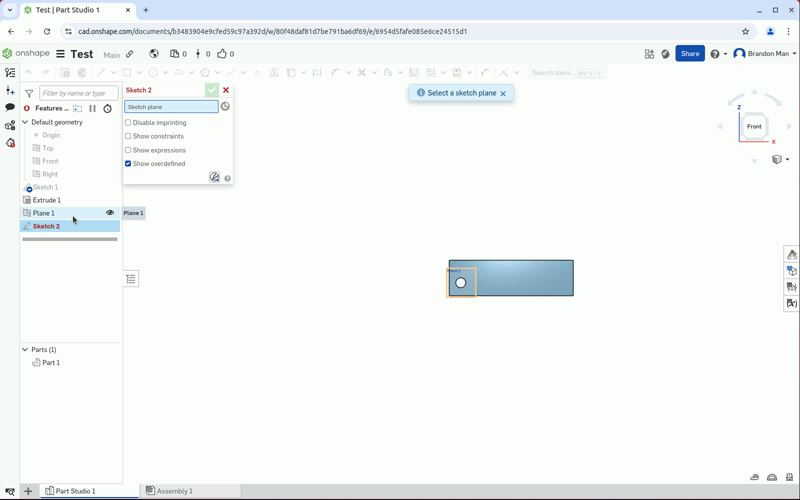
click(73, 215)
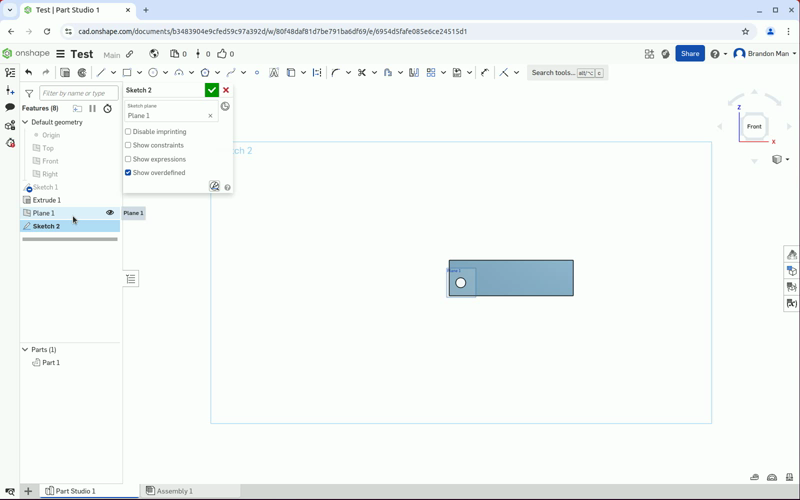
mouse_move(73, 352)
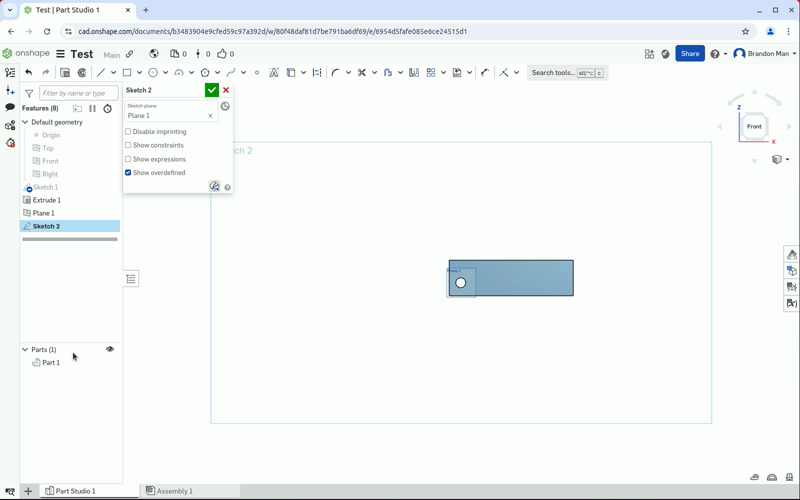
key(y)
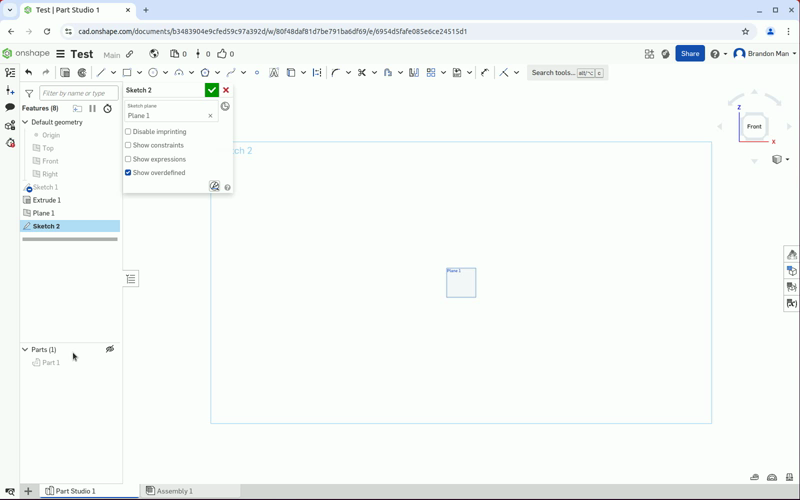
key(c)
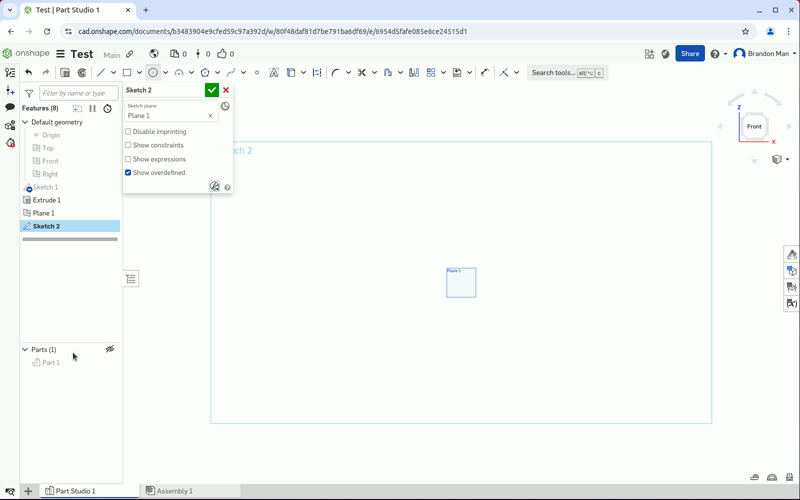
key_down(shift)
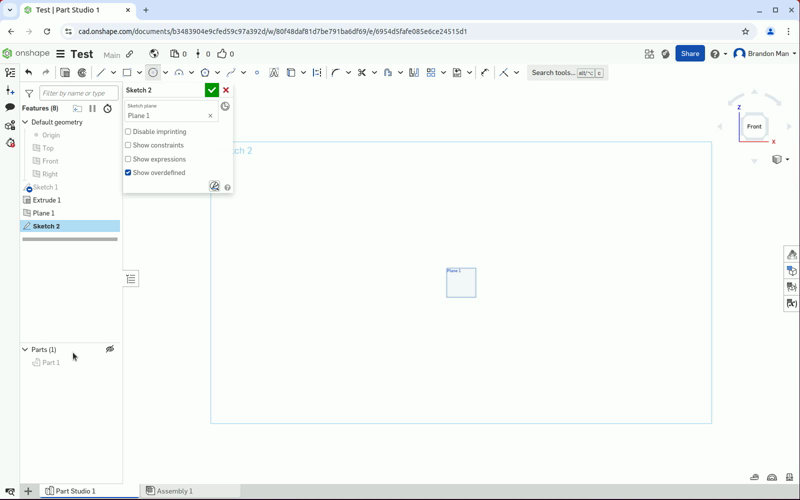
mouse_move(467, 273)
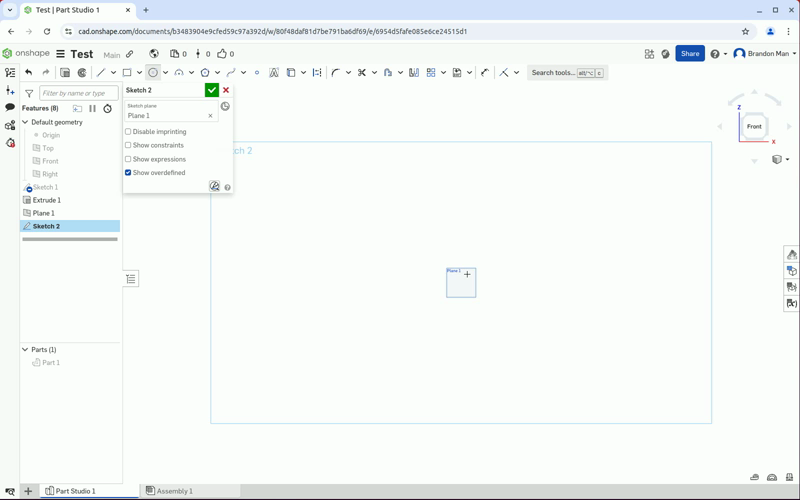
click(467, 273)
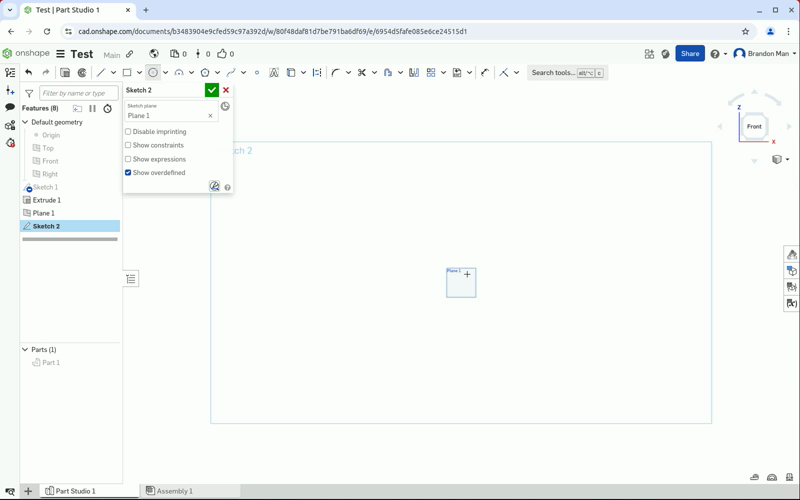
key_up(shift)
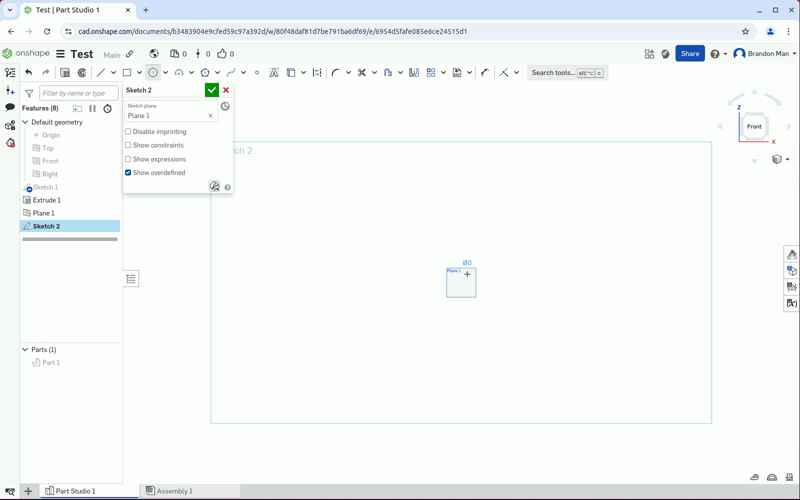
mouse_move(470, 273)
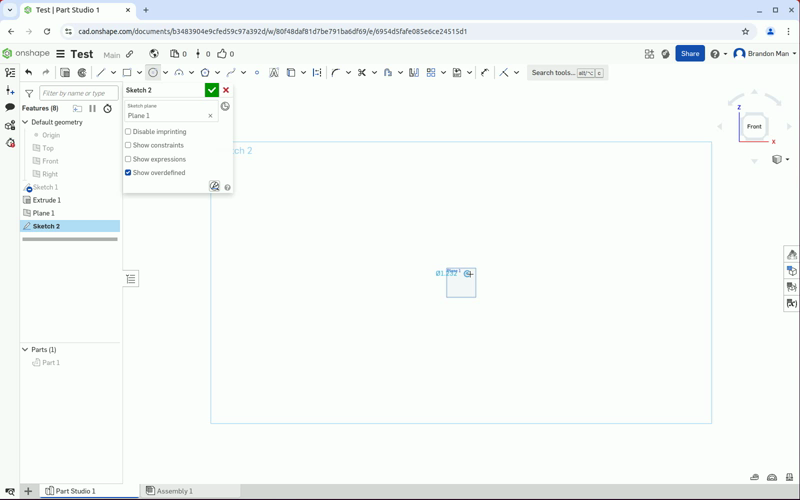
click(470, 273)
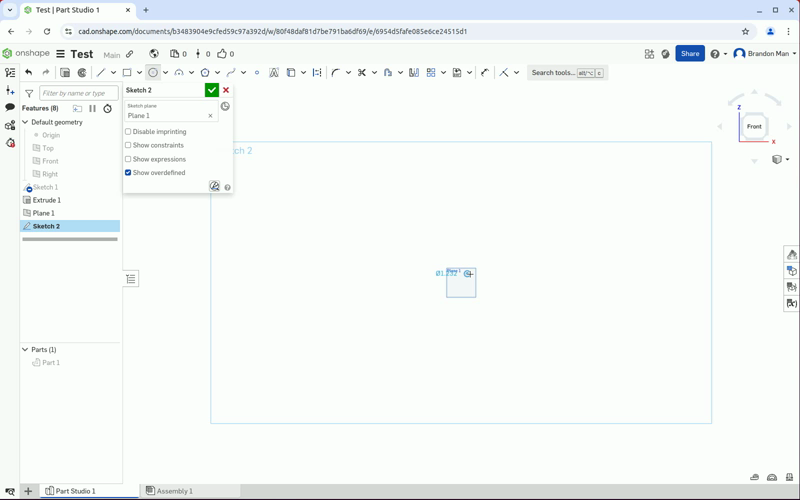
key(esc)
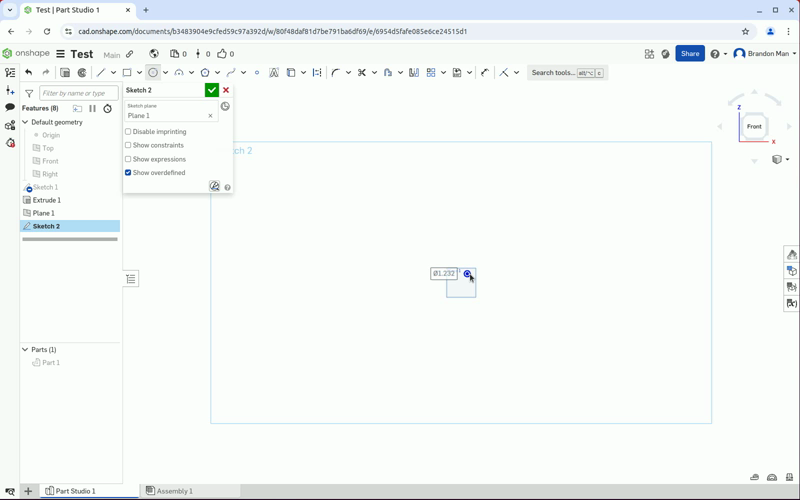
mouse_move(467, 275)
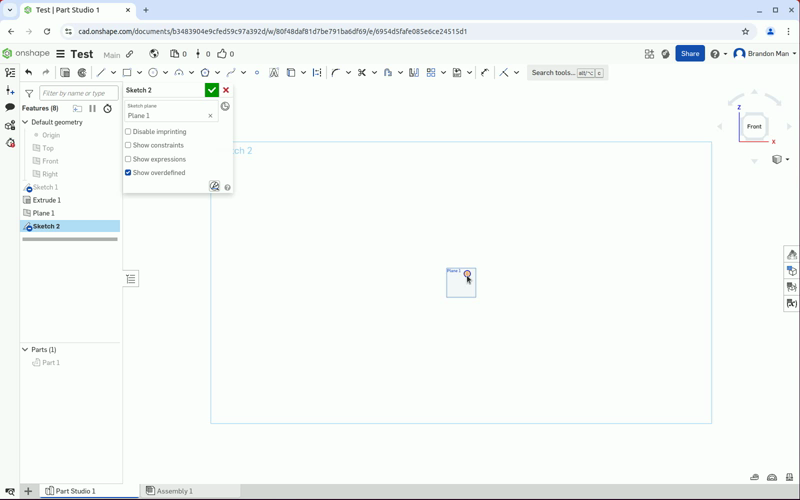
scroll(6)
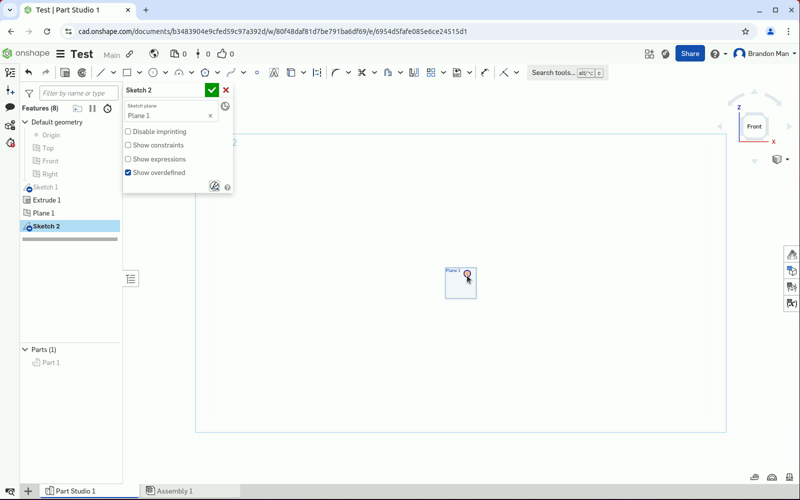
scroll(6)
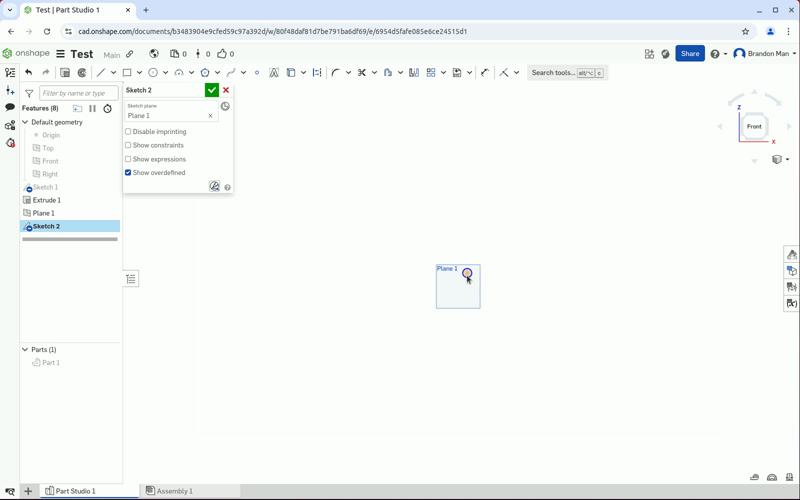
scroll(6)
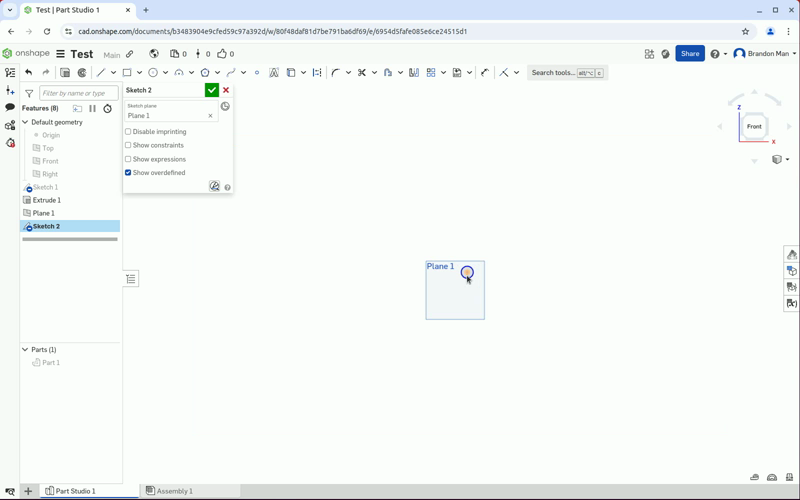
scroll(6)
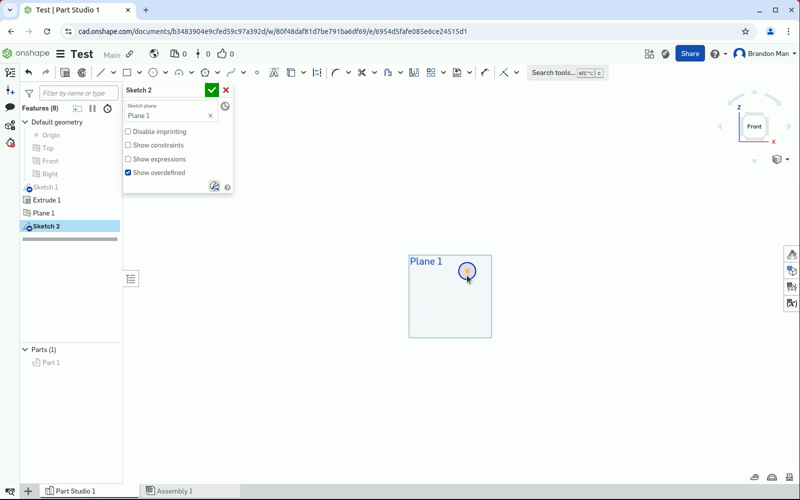
scroll(6)
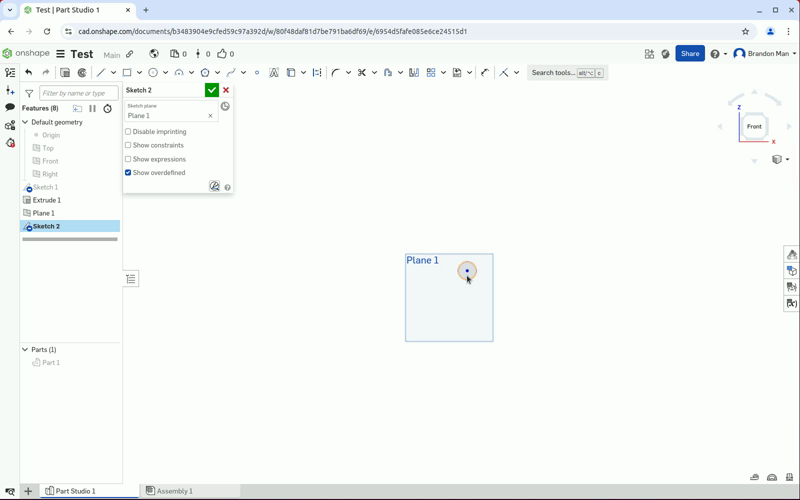
scroll(6)
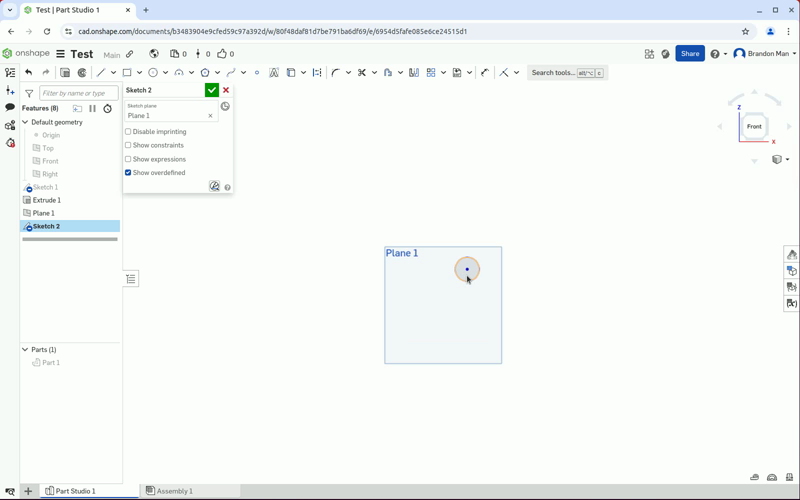
scroll(6)
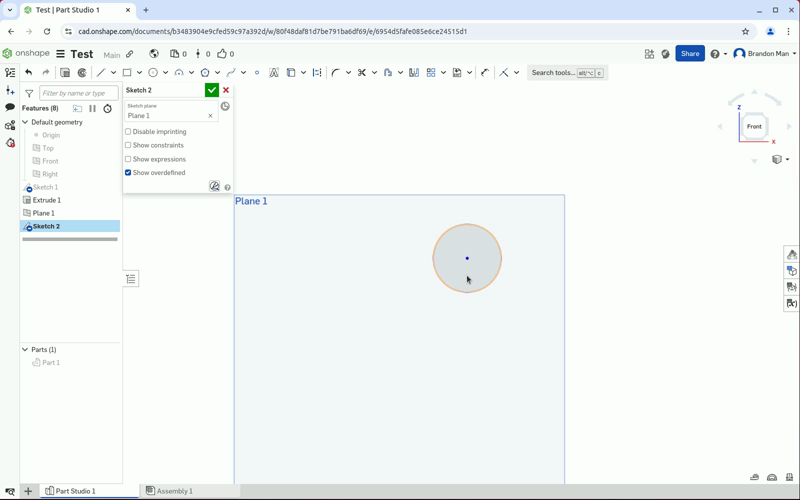
click(467, 275)
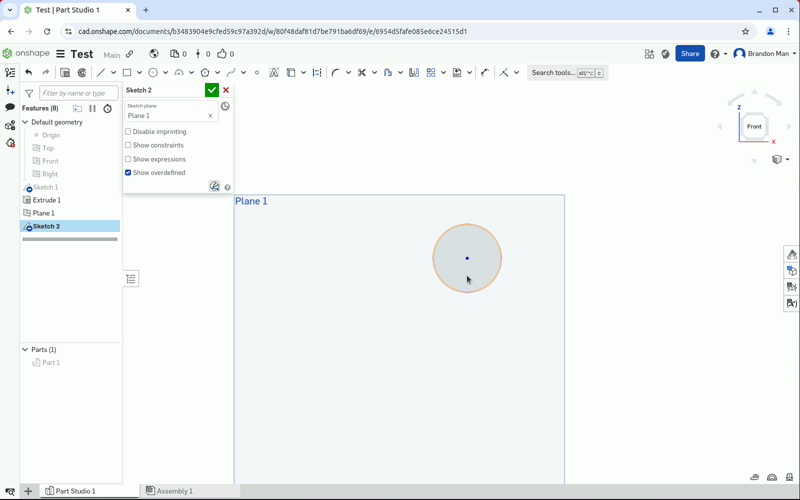
scroll(-6)
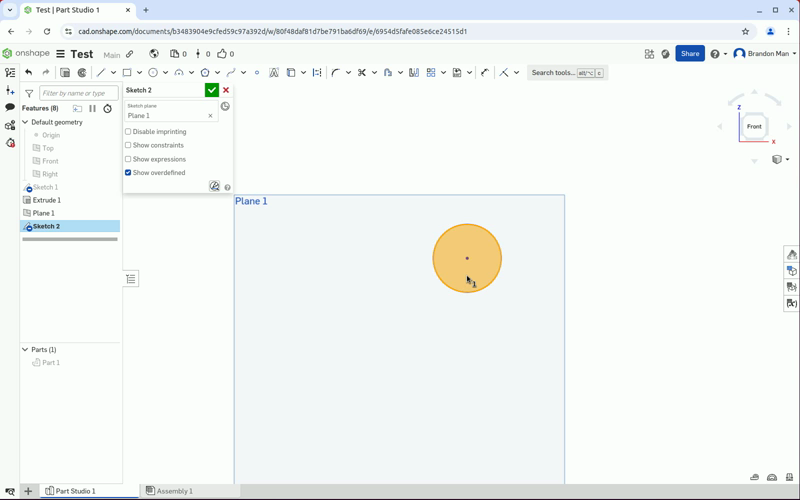
scroll(-6)
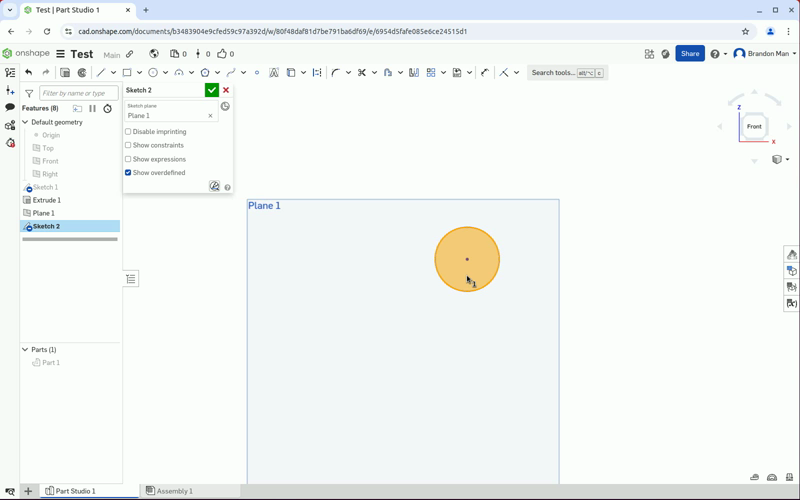
scroll(-6)
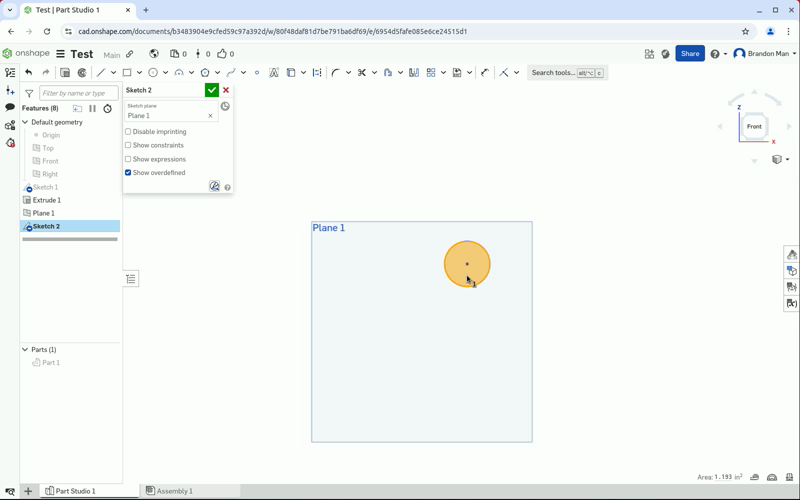
scroll(-6)
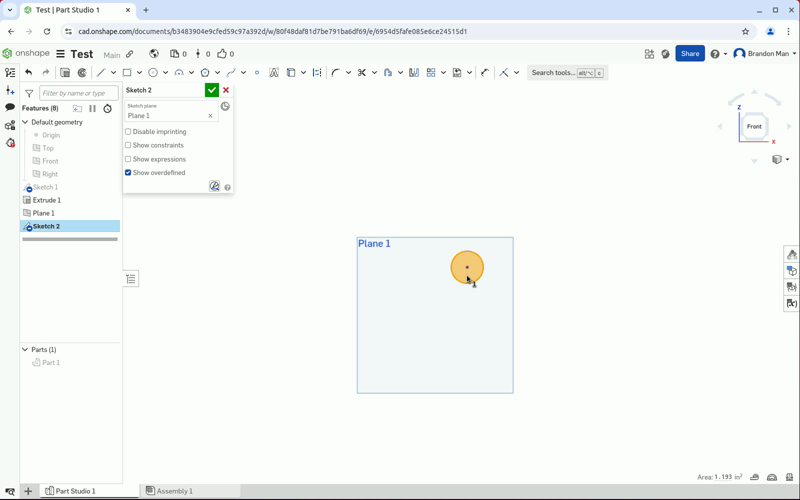
scroll(-6)
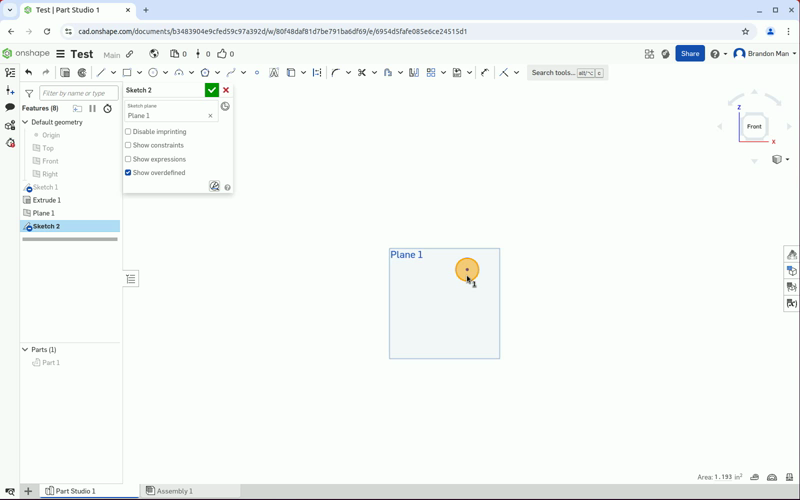
scroll(-6)
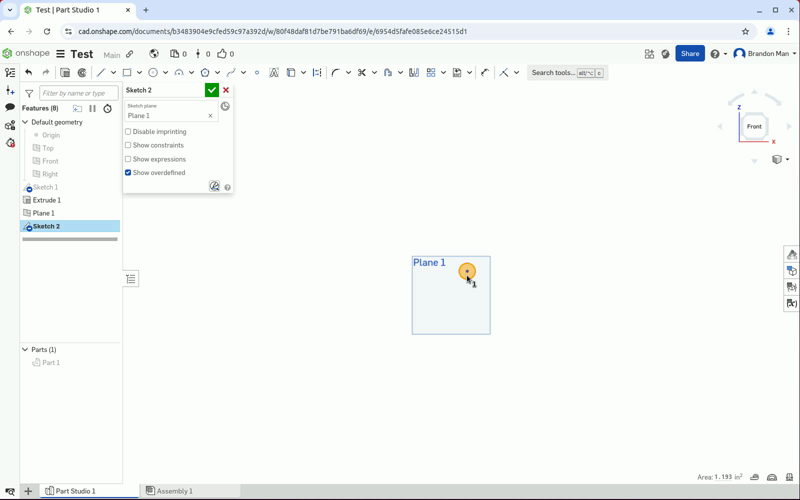
scroll(-6)
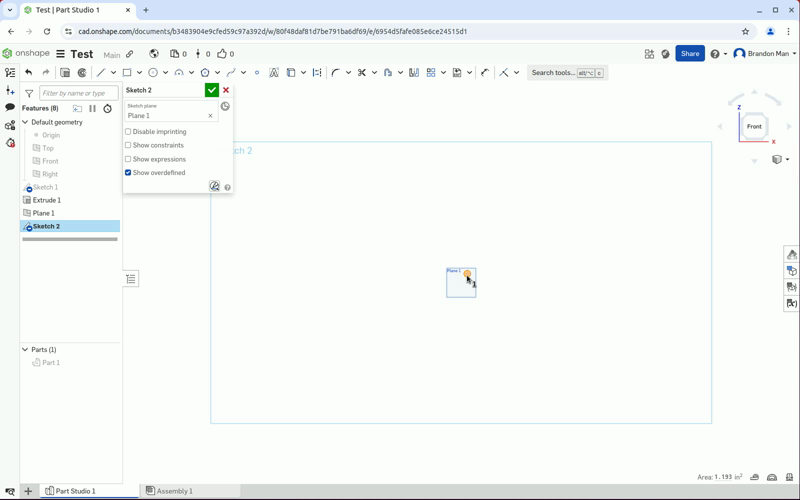
mouse_move(73, 352)
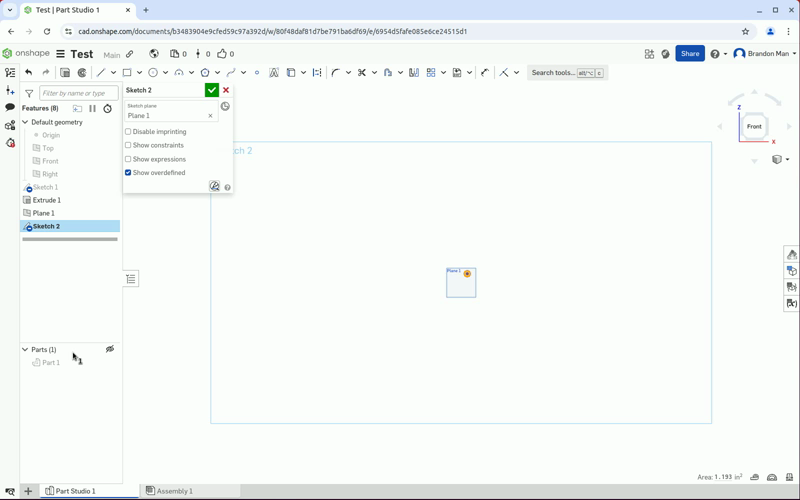
key(shift+y)
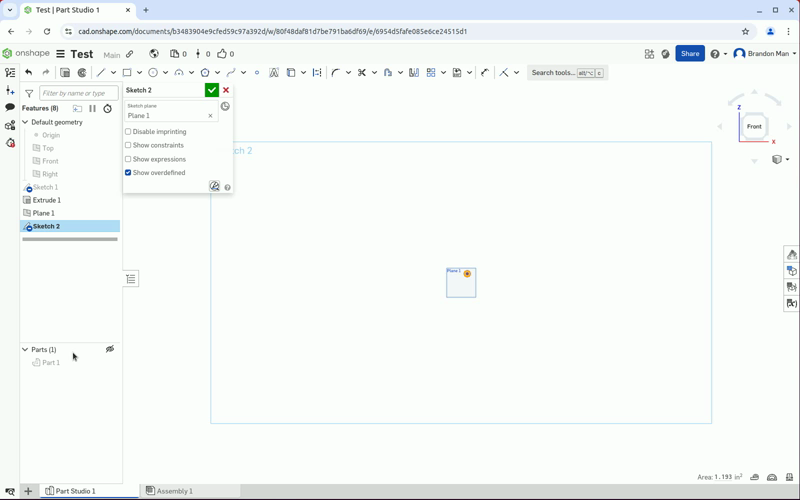
key(shift+e)
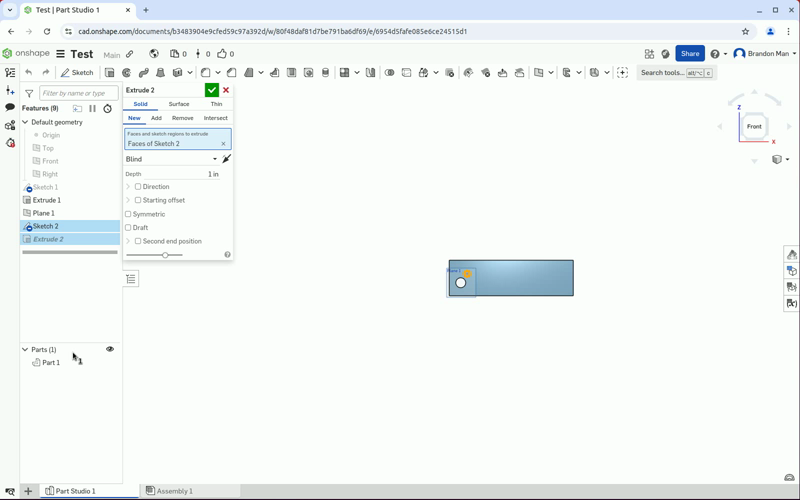
mouse_move(143, 106)
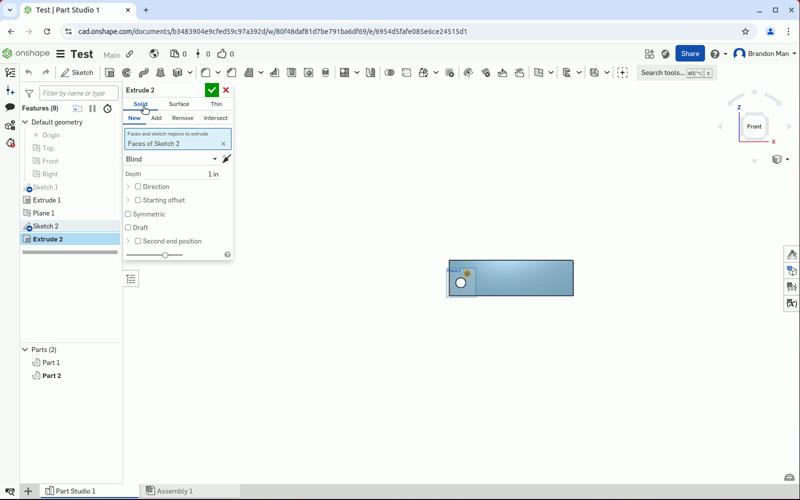
click(143, 106)
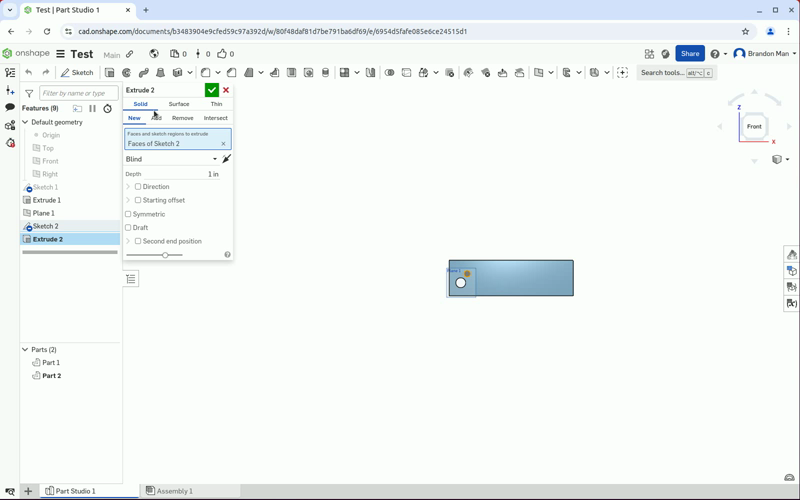
mouse_move(186, 120)
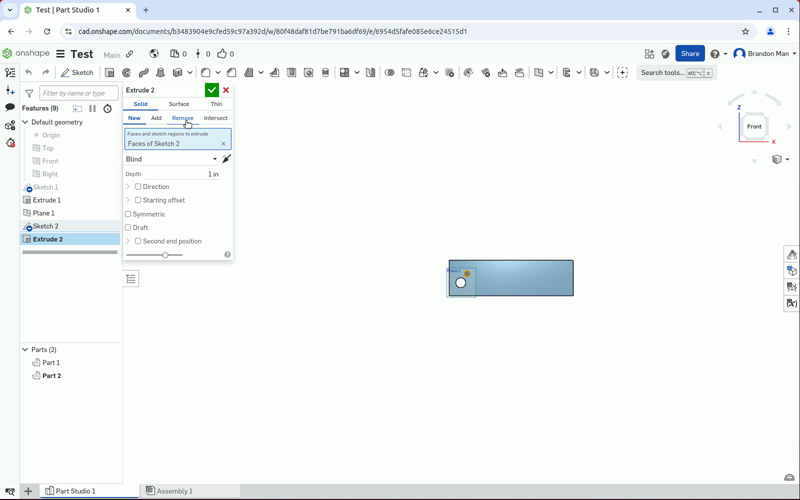
click(186, 120)
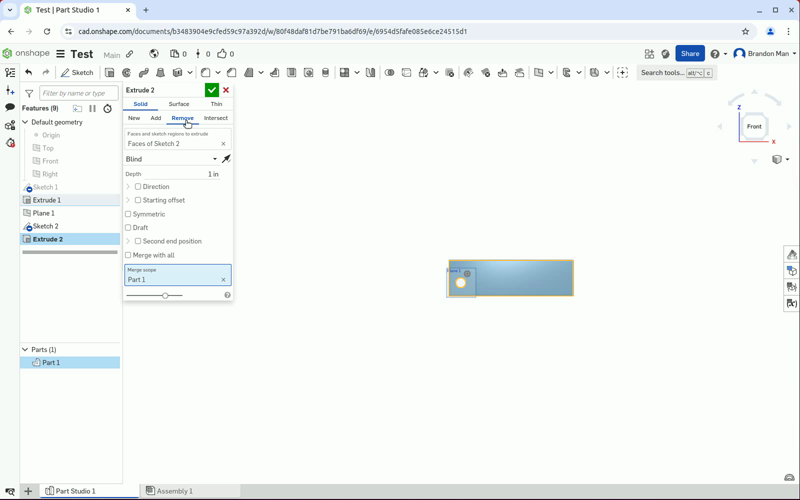
key(tab, 4)
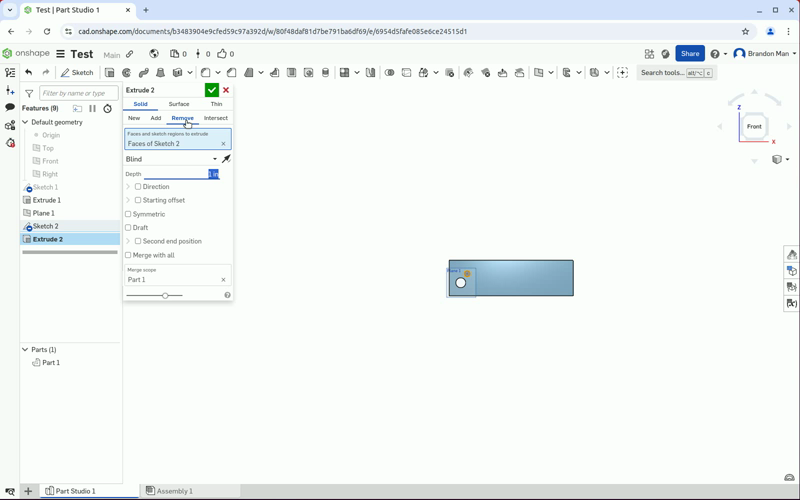
text(7.702)
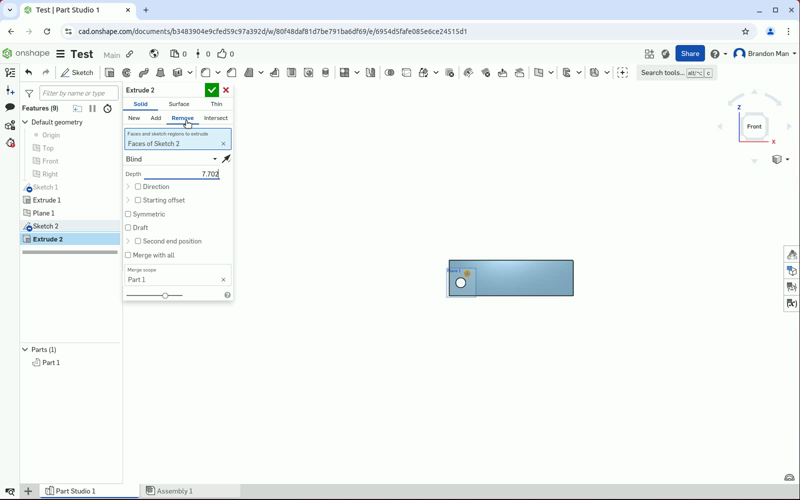
key(tab, 3)
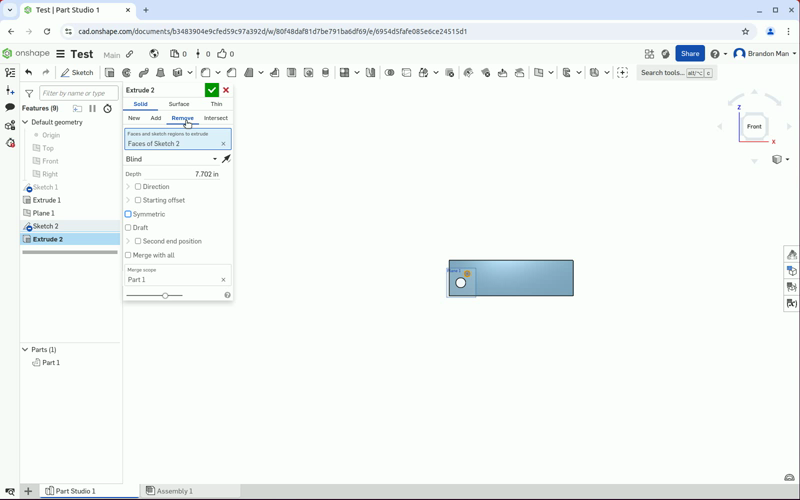
key(space)
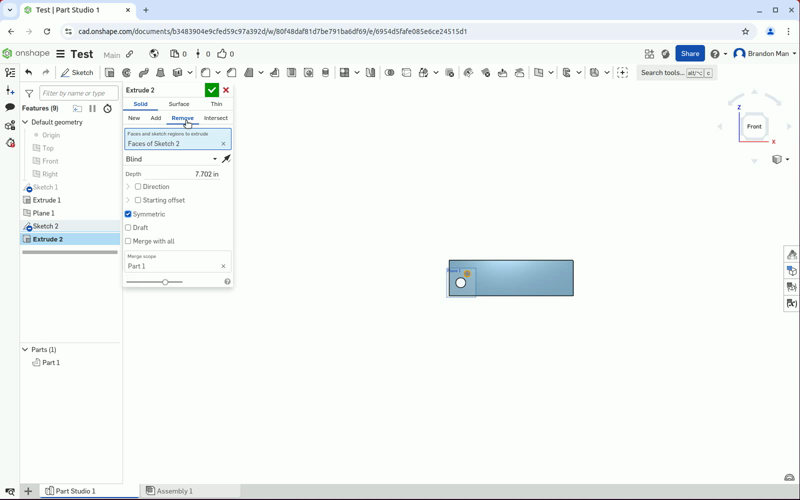
key(tab, 2)
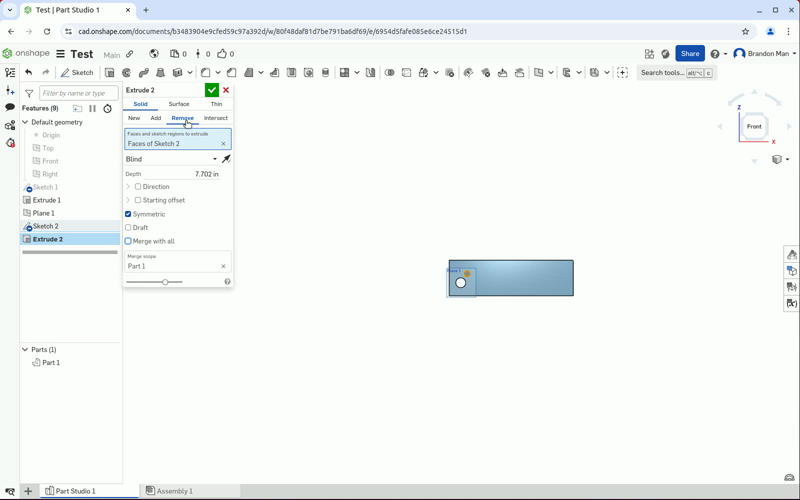
key(space)
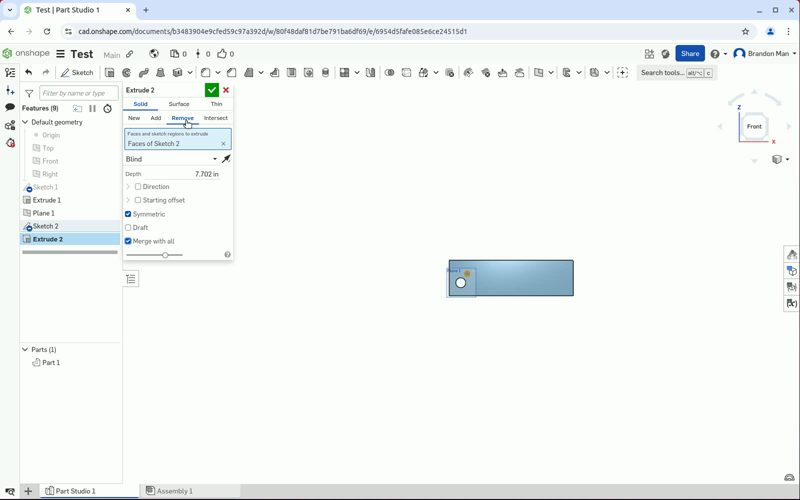
key(enter)
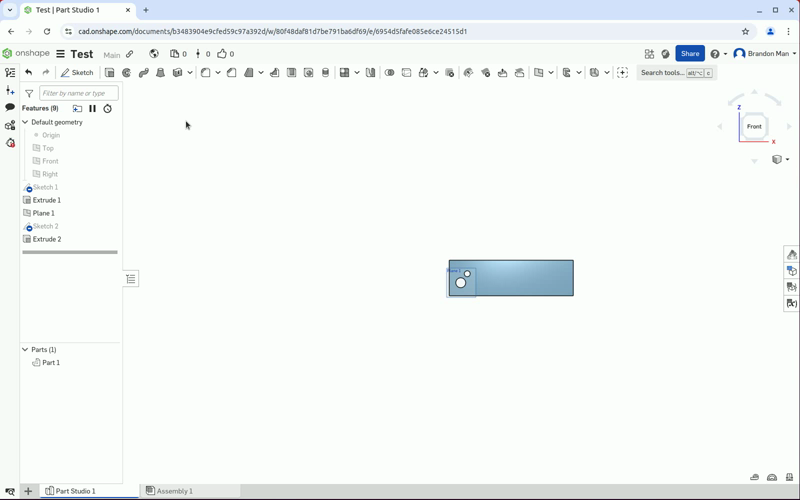
key(shift+h)
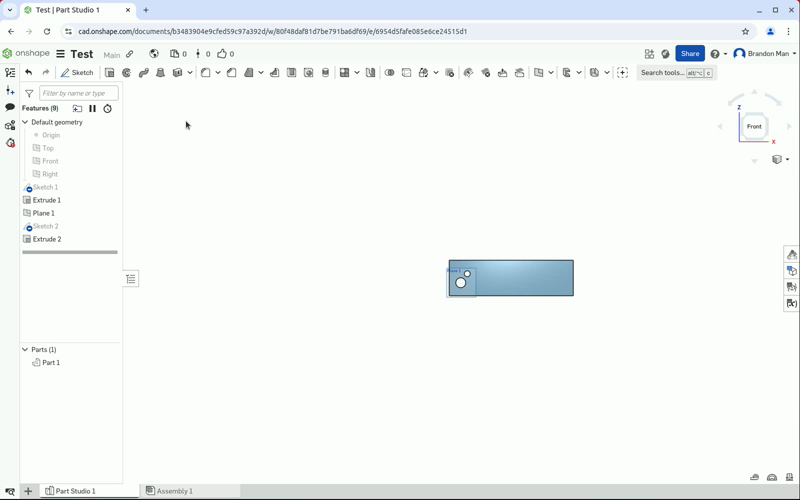
key(shift+h)
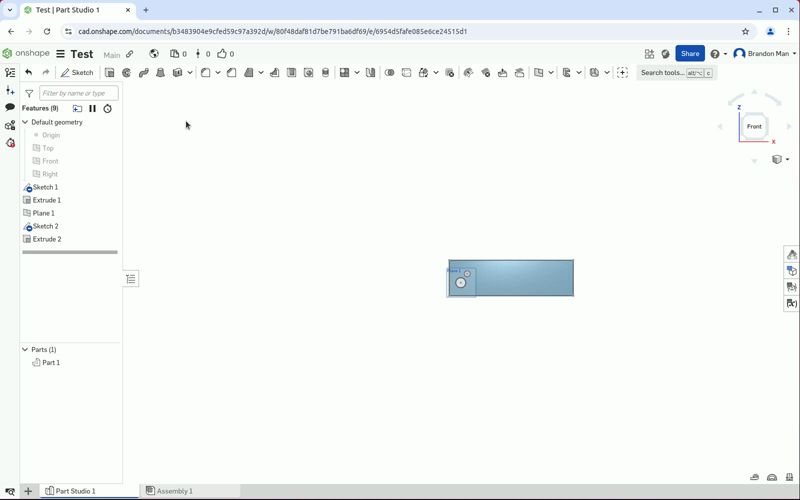
key(shift+7)
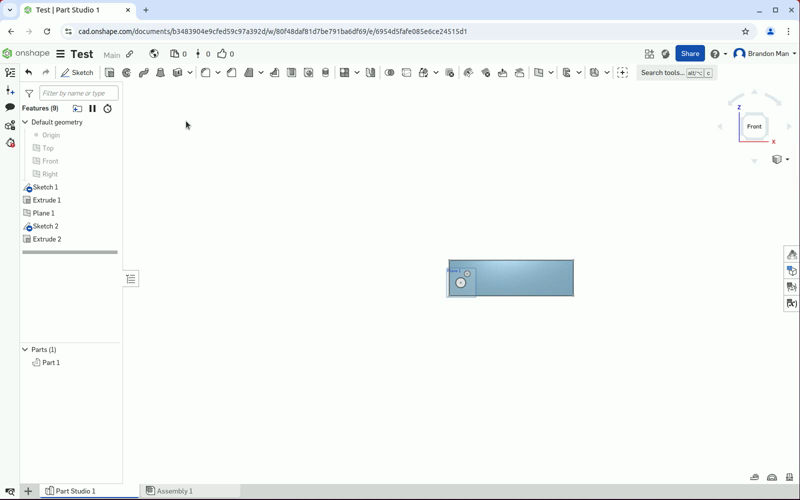
key(left, 2)
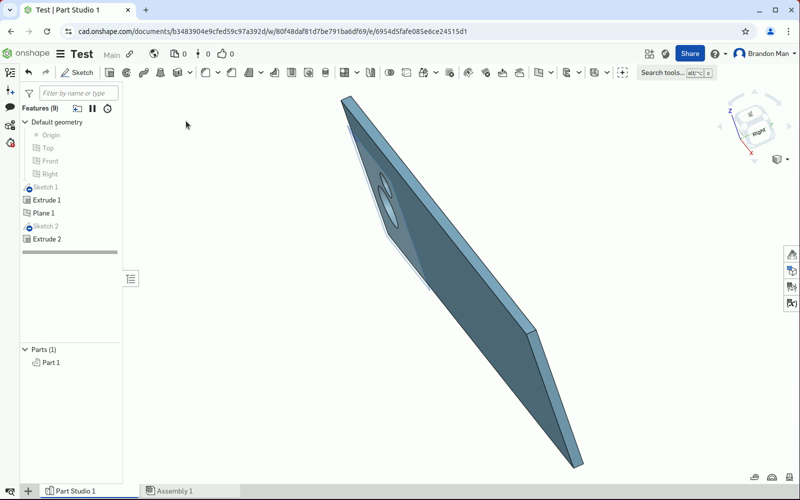
key(down, 2)
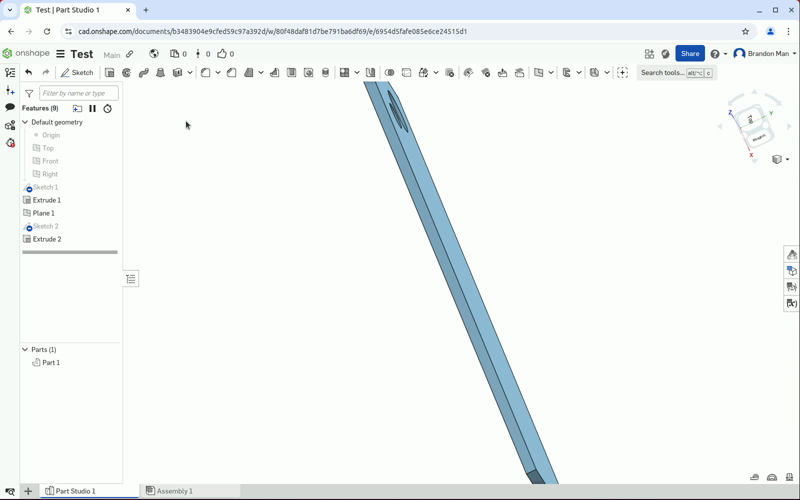
key(up, 2)
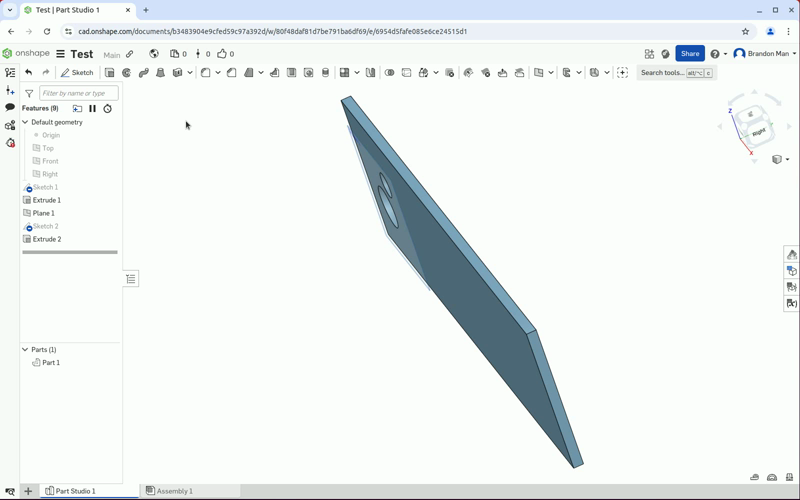
key(right, 2)
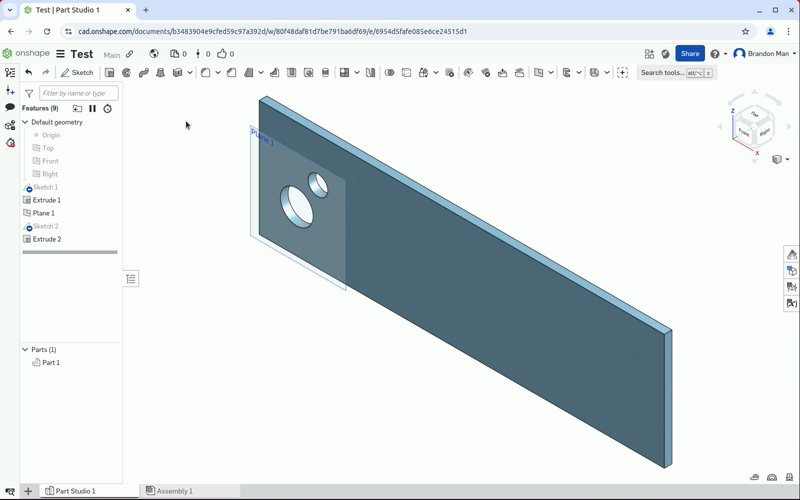
mouse_move(73, 189)
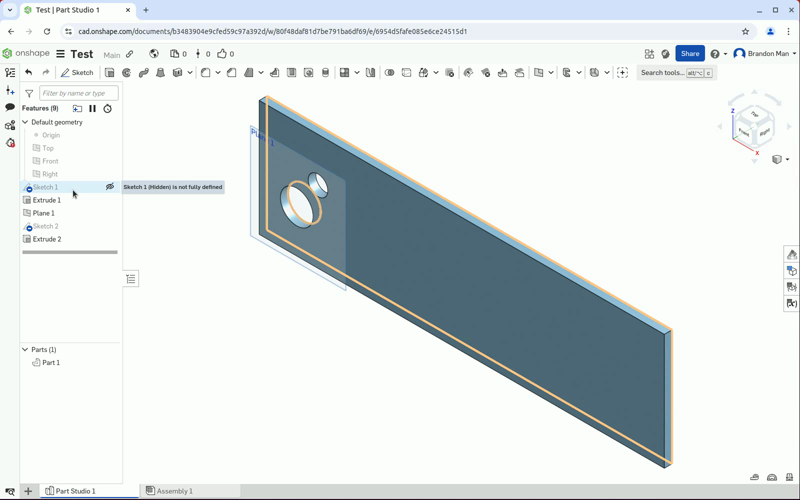
click(73, 189)